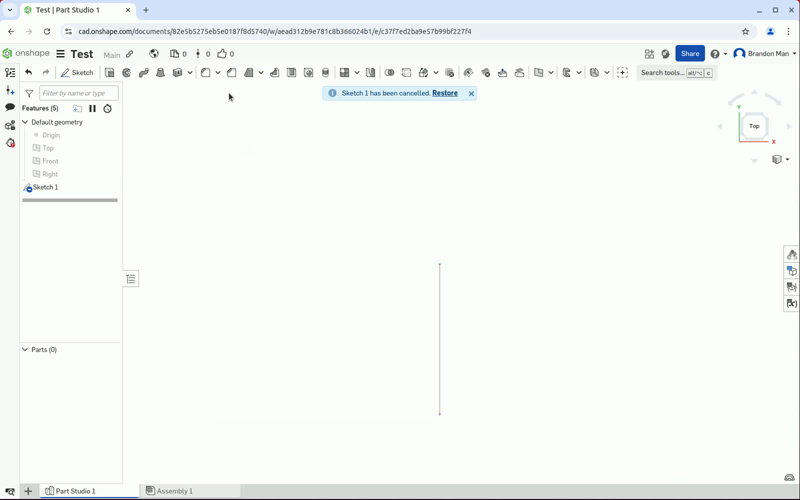
key(shift+h)
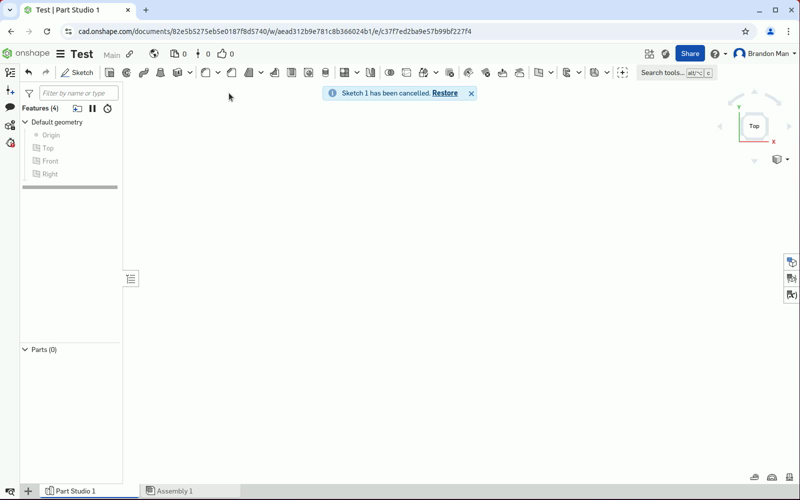
mouse_move(73, 352)
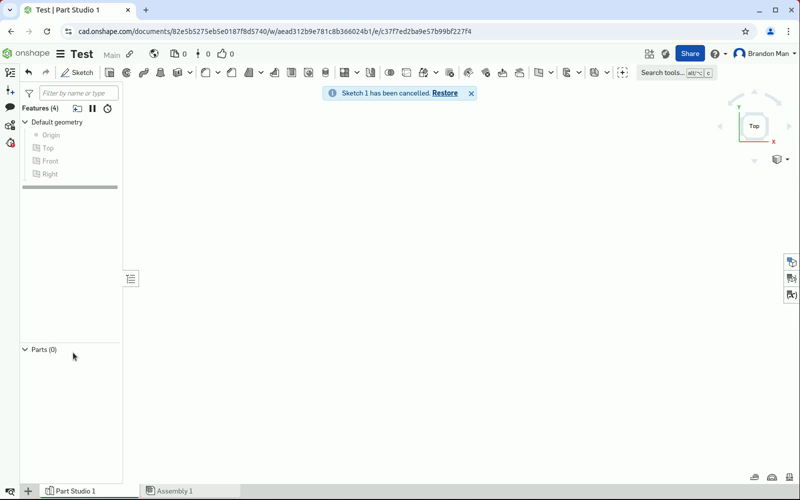
key(y)
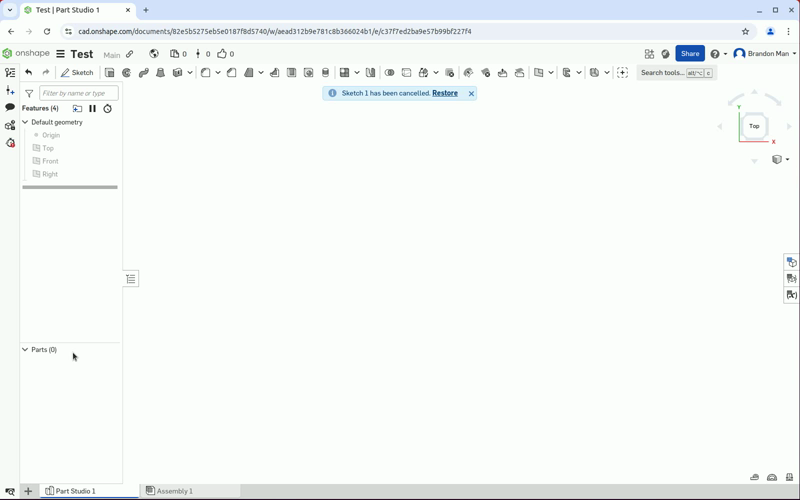
key(shift+p)
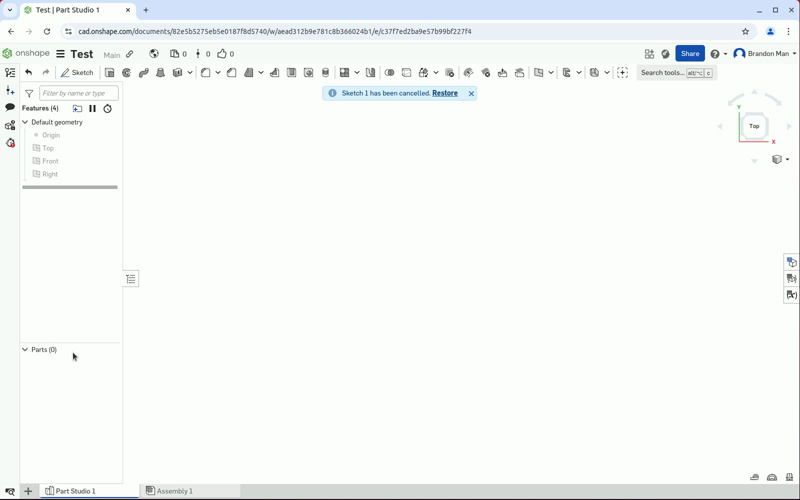
key(space)
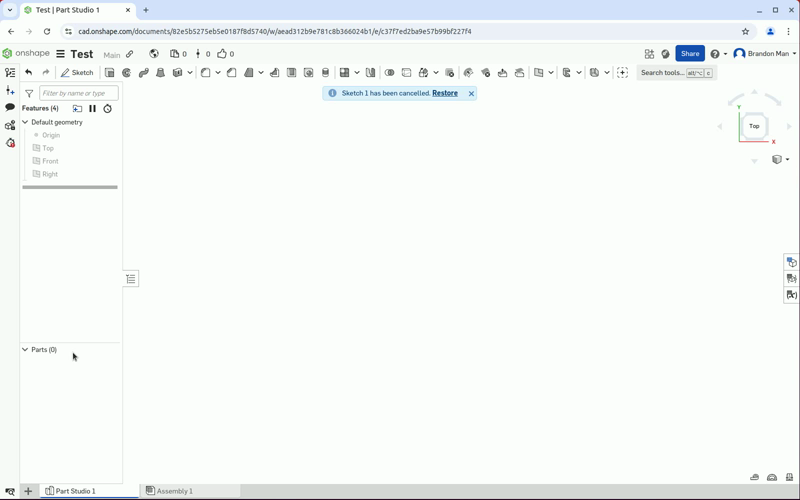
key_down(shift)
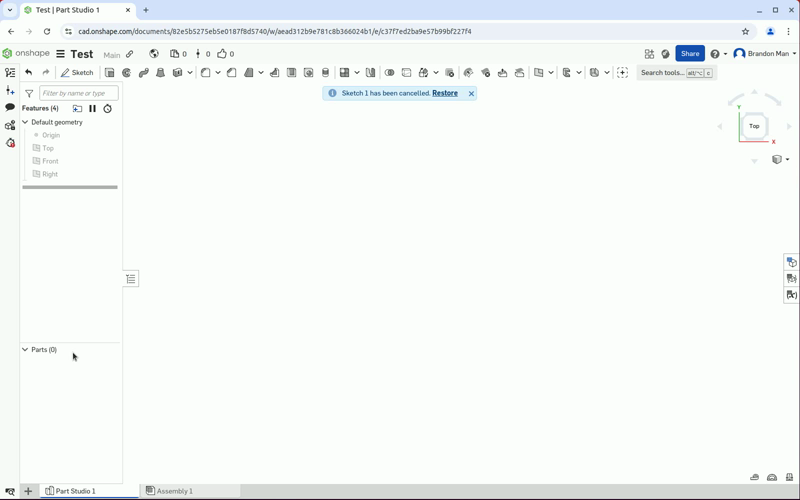
key(up)
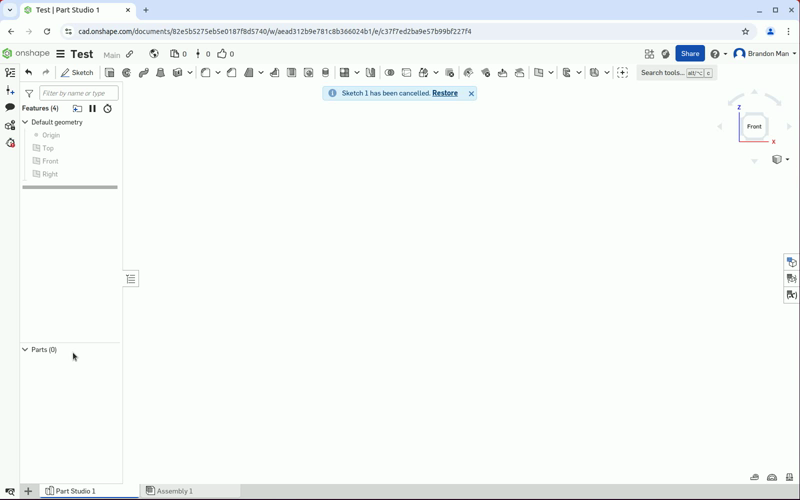
key_up(shift)
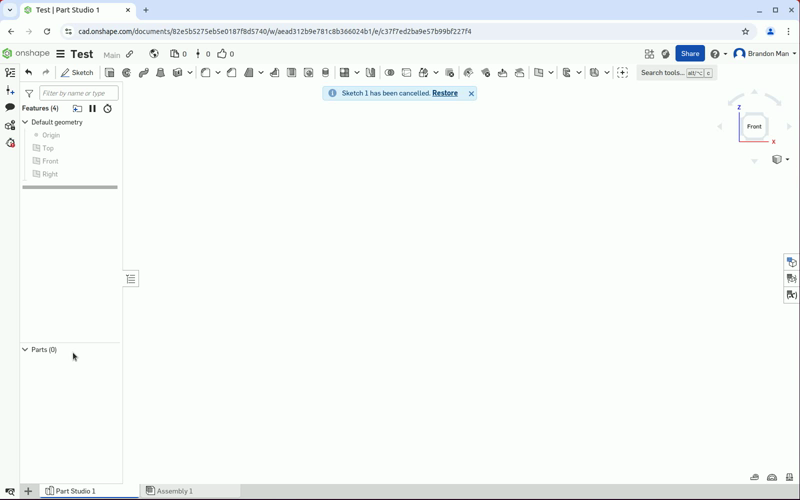
mouse_move(73, 352)
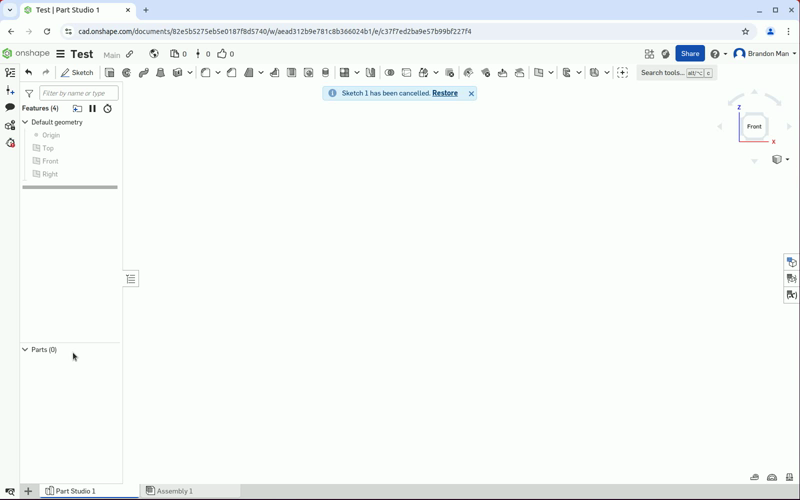
key(shift+y)
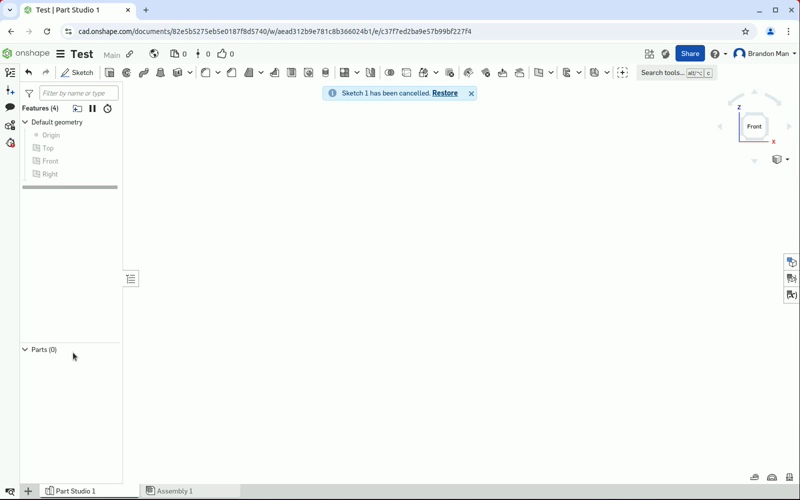
key(shift+s)
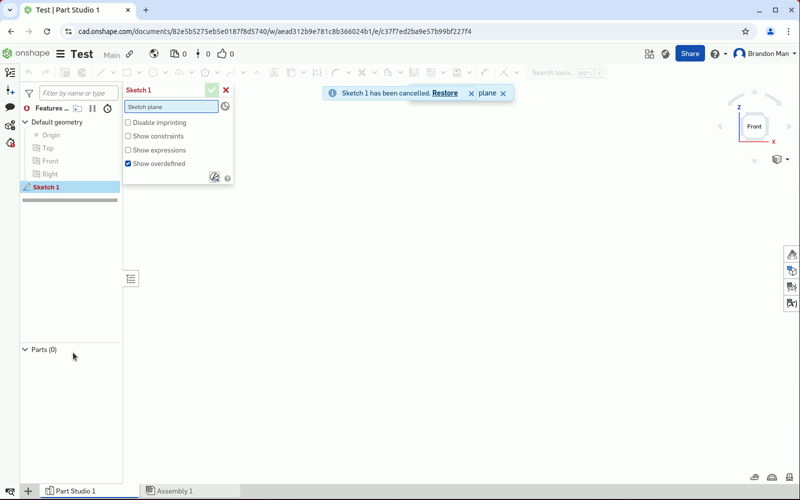
mouse_move(73, 163)
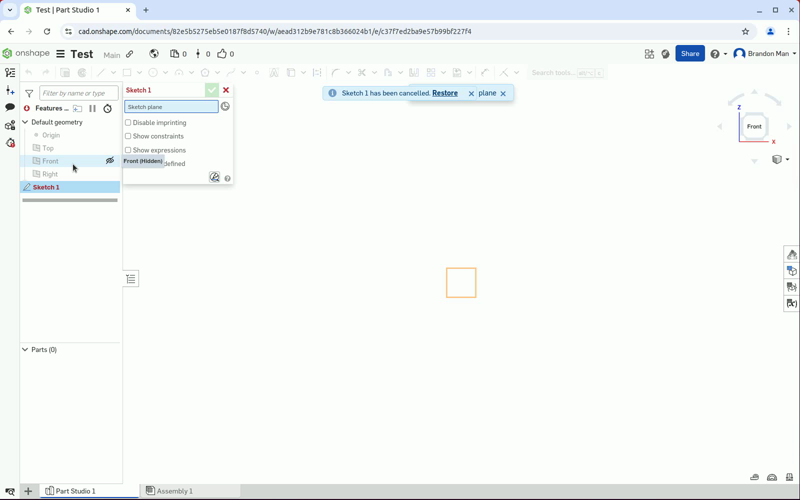
click(73, 163)
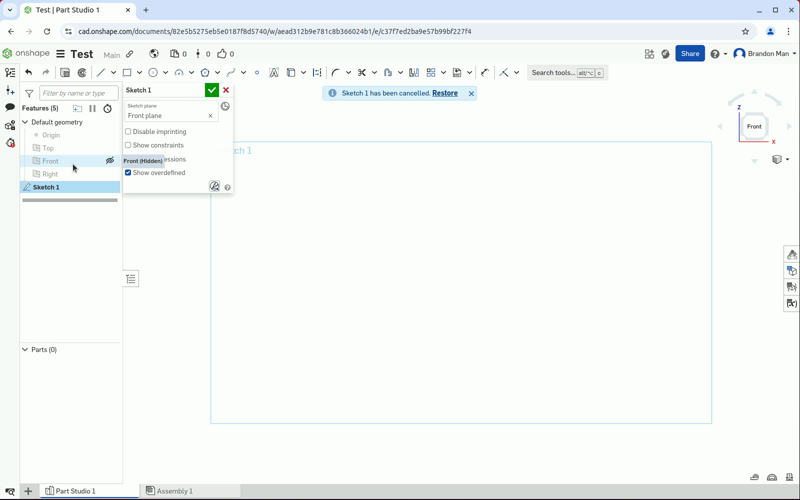
mouse_move(73, 352)
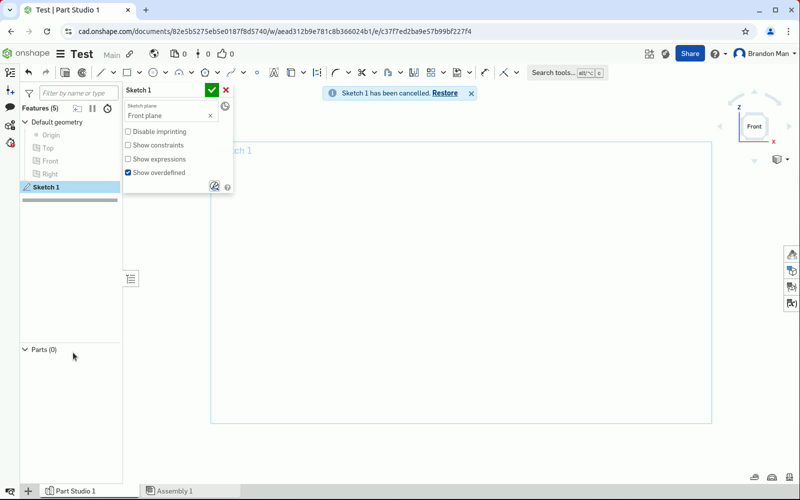
key(y)
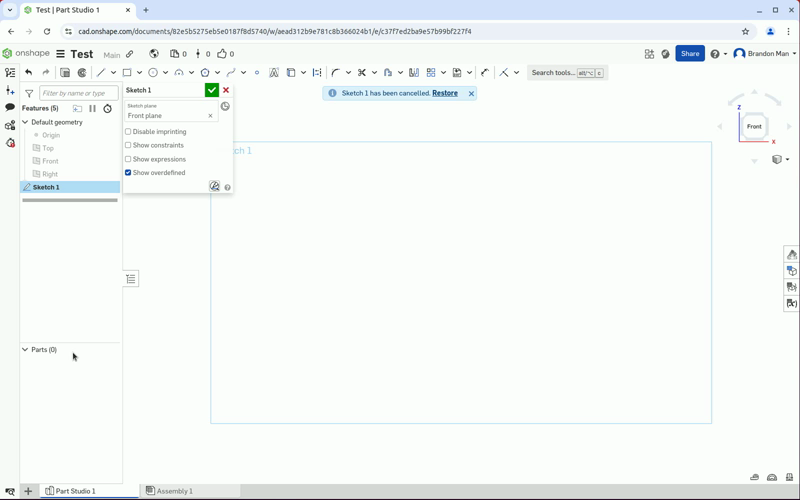
key(c)
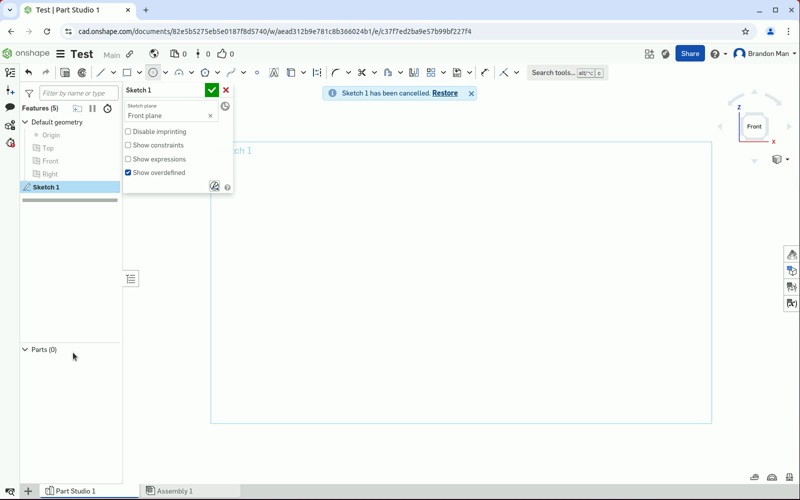
key_down(shift)
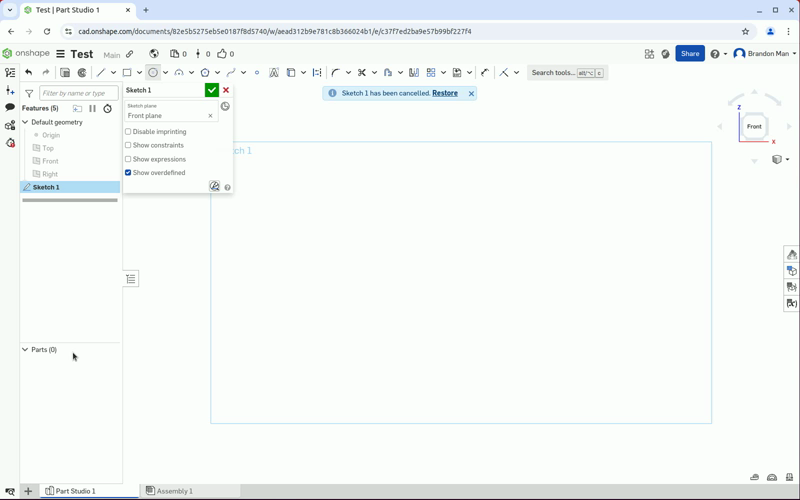
mouse_move(460, 282)
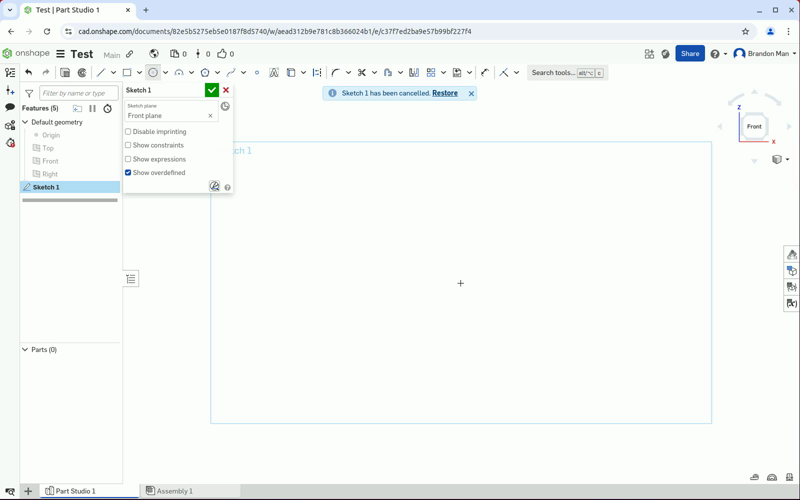
click(460, 282)
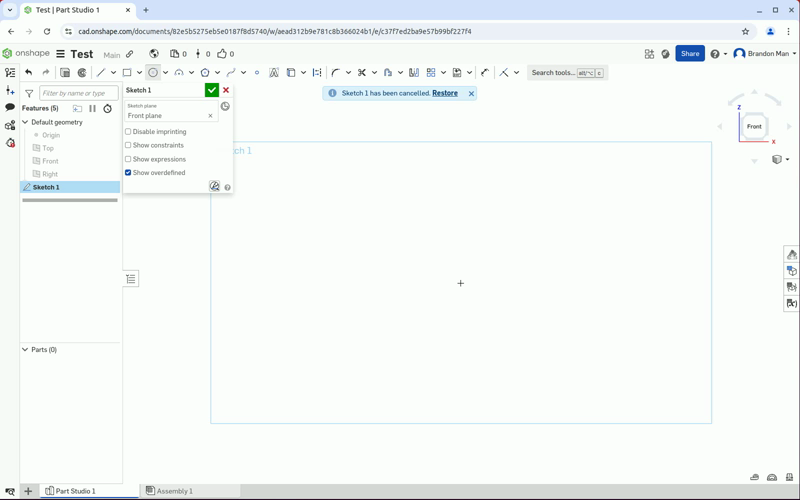
key_up(shift)
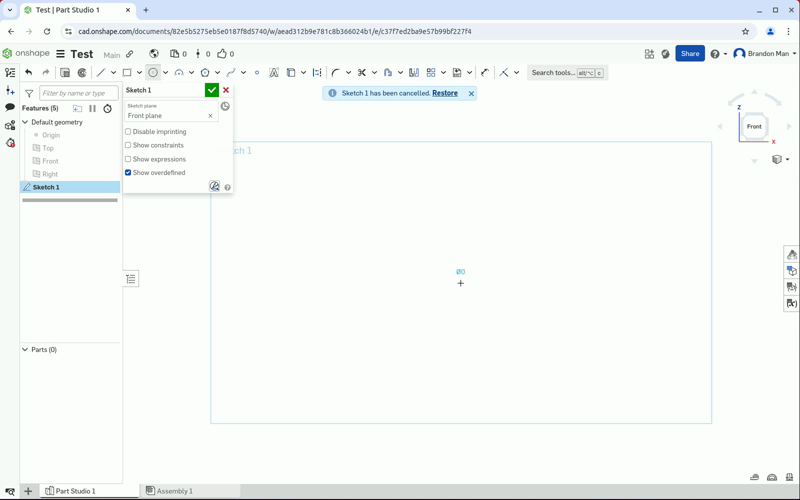
mouse_move(478, 282)
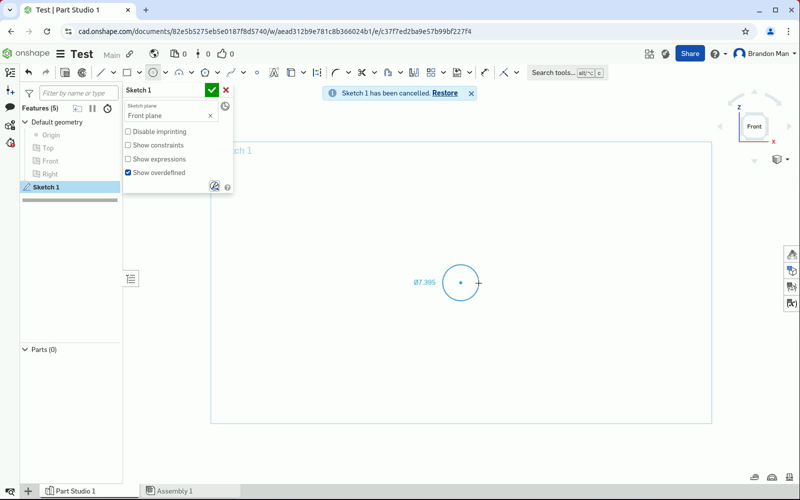
click(478, 282)
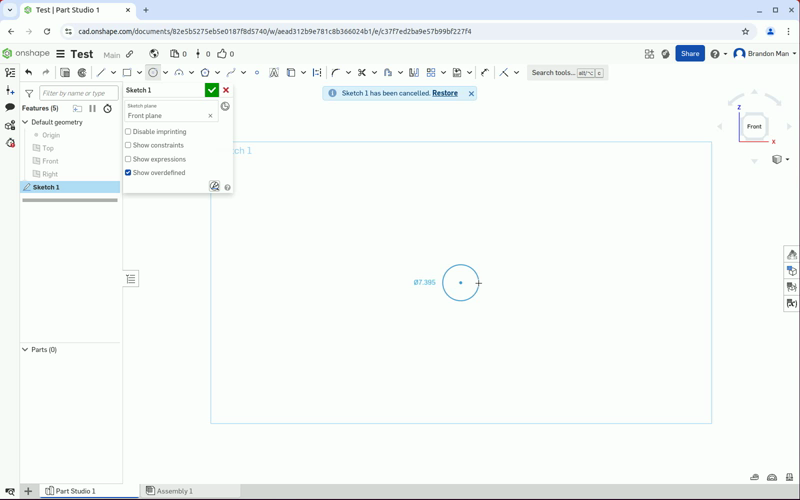
key(esc)
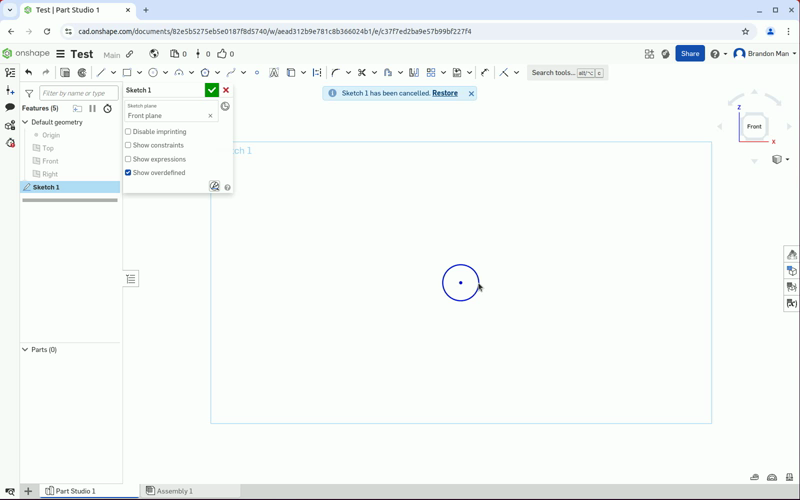
mouse_move(451, 291)
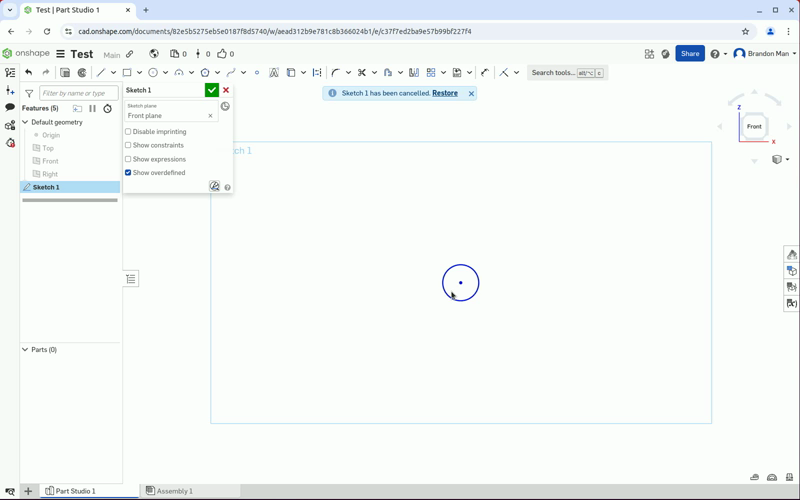
scroll(6)
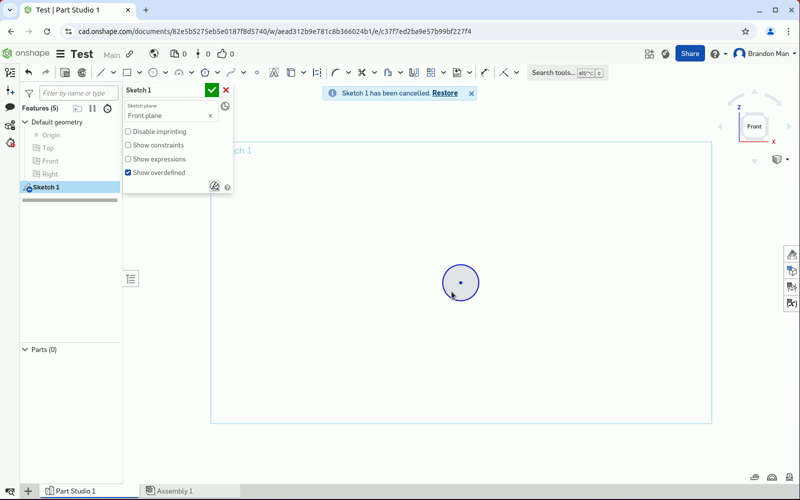
scroll(6)
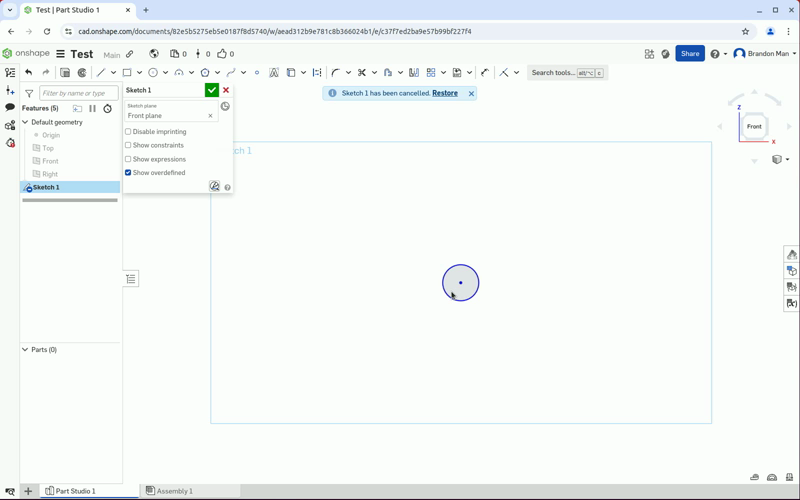
scroll(6)
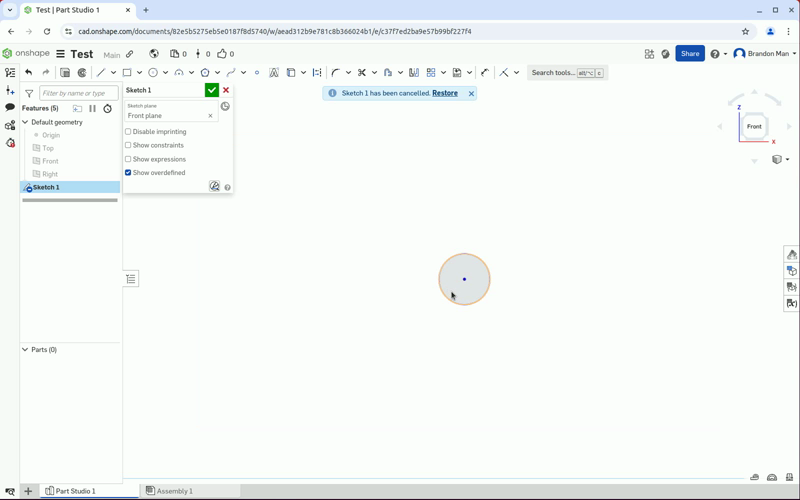
scroll(6)
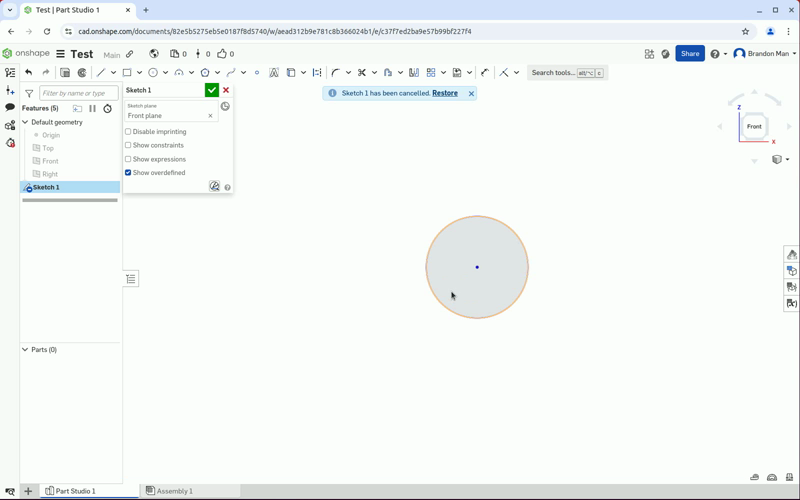
scroll(6)
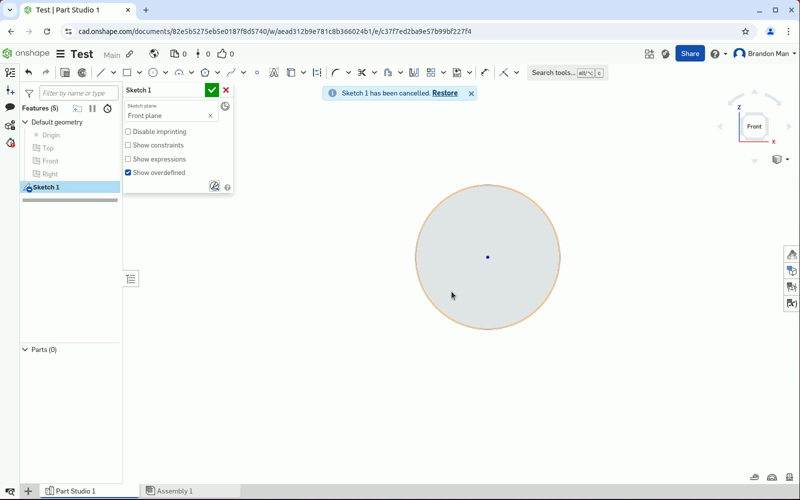
scroll(6)
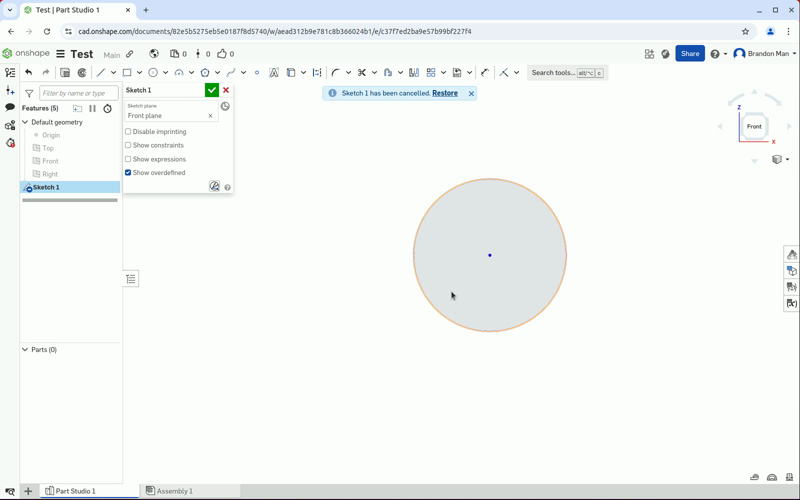
scroll(6)
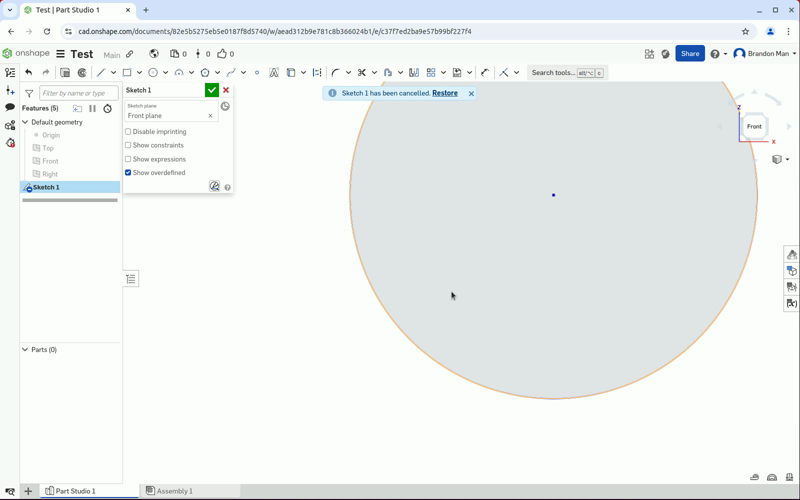
click(451, 291)
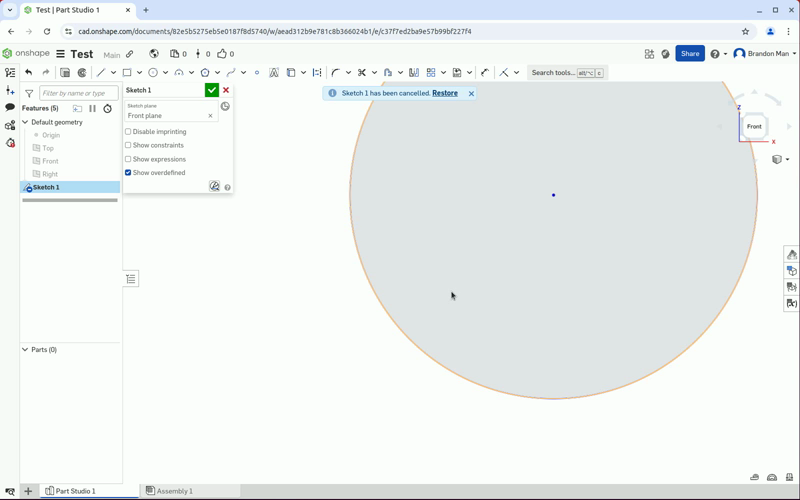
scroll(-6)
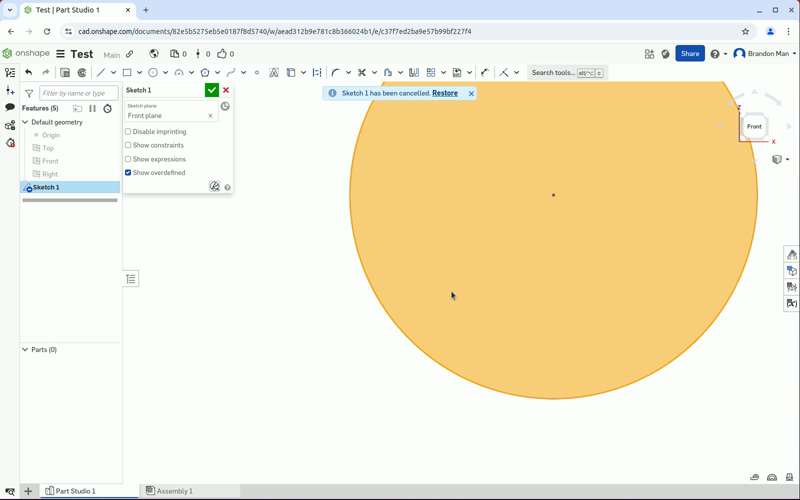
scroll(-6)
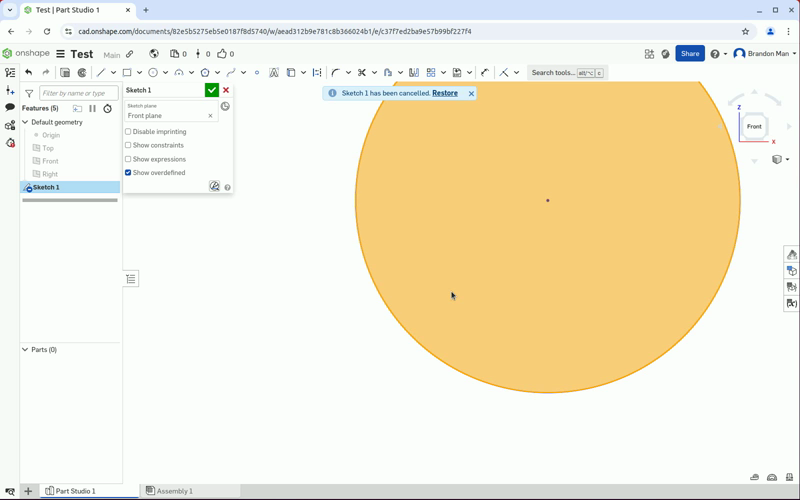
scroll(-6)
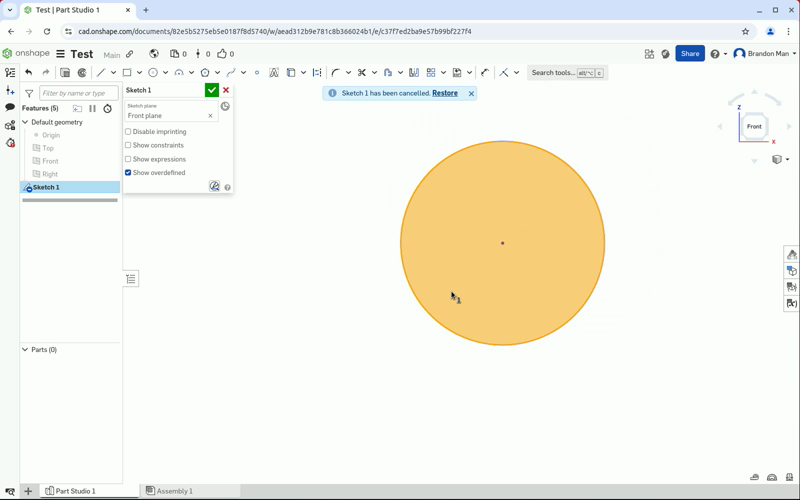
scroll(-6)
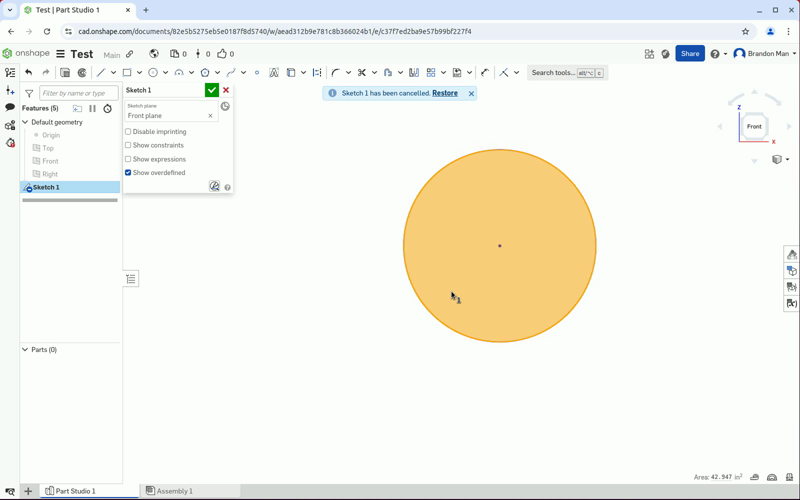
scroll(-6)
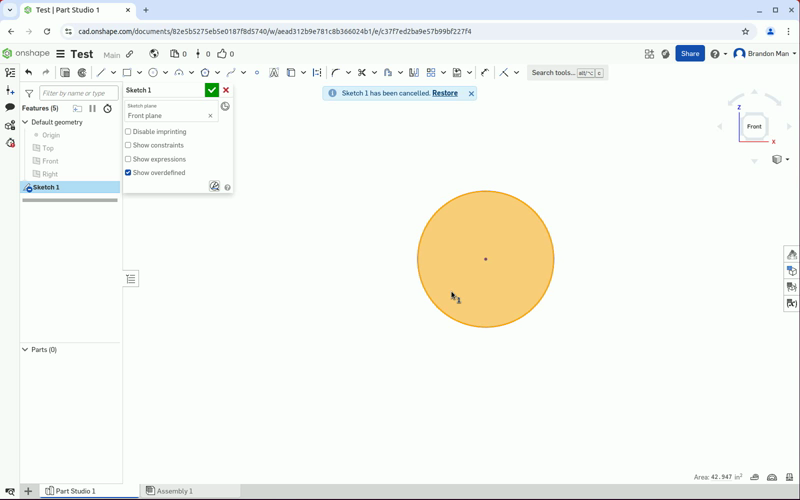
scroll(-6)
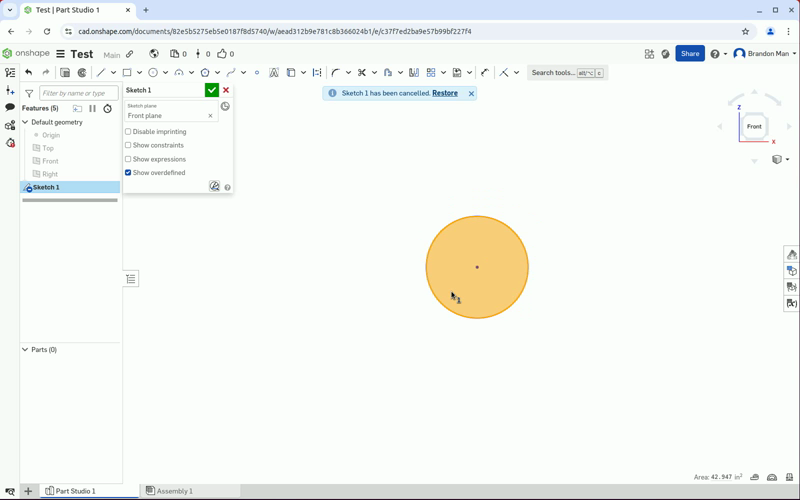
scroll(-6)
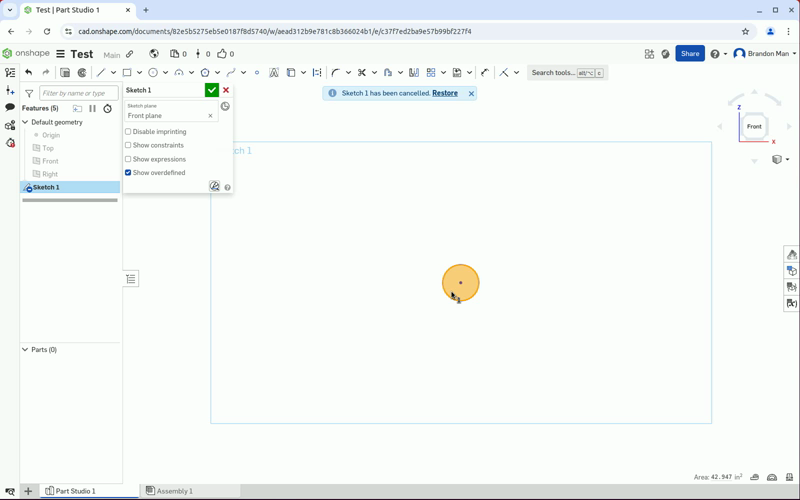
mouse_move(73, 352)
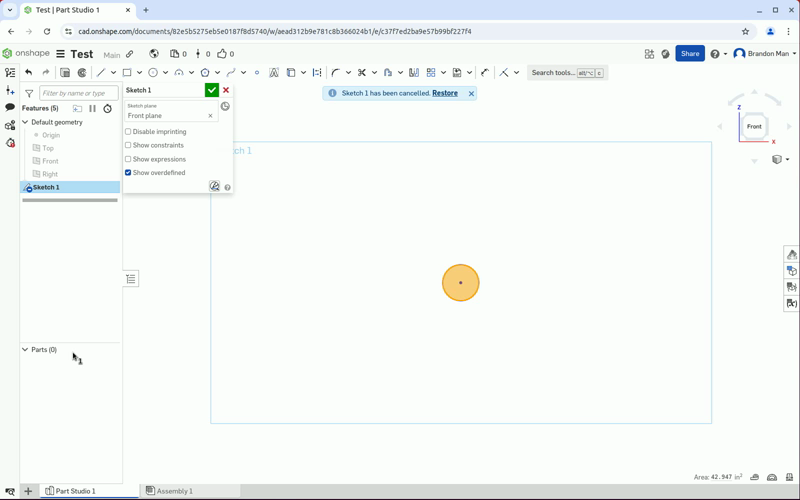
key(shift+y)
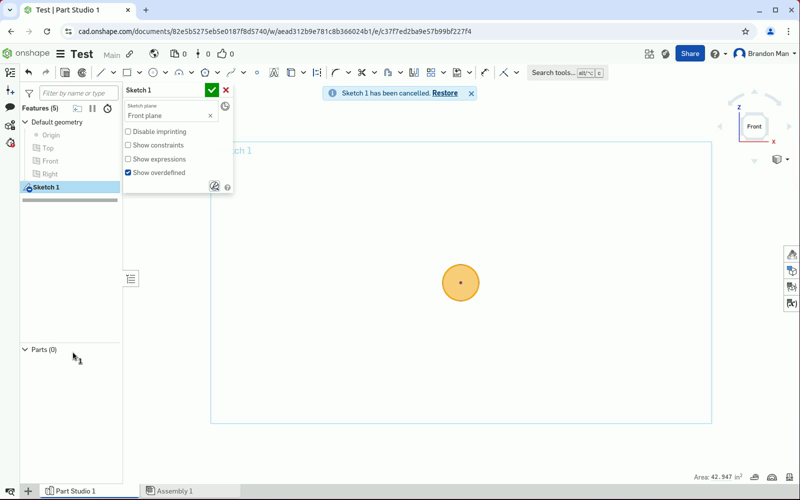
key(shift+e)
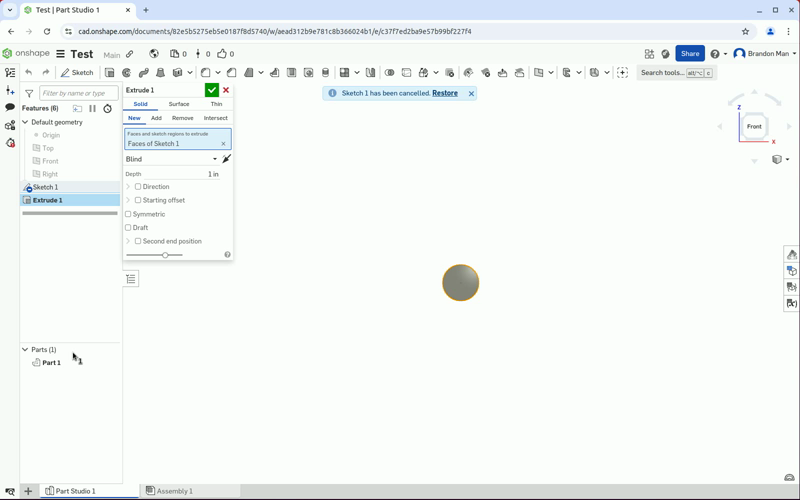
mouse_move(143, 106)
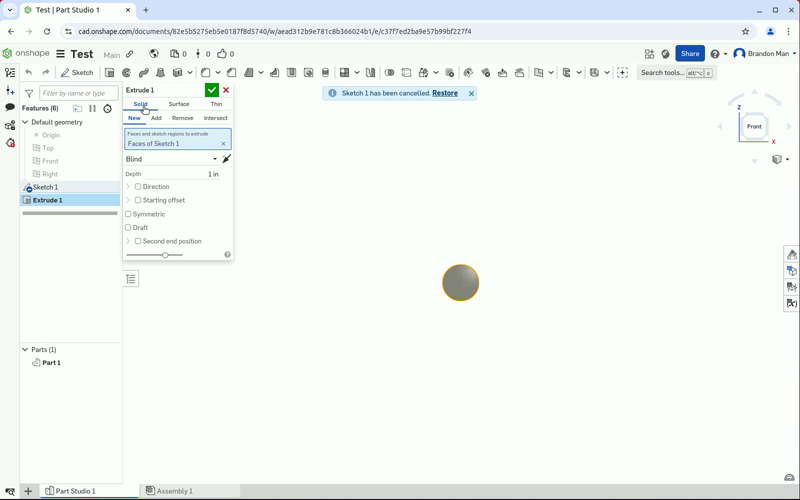
click(143, 106)
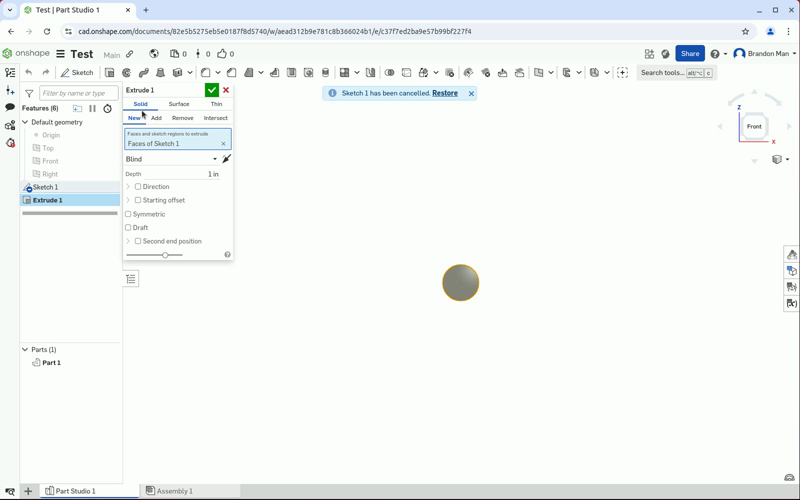
mouse_move(137, 120)
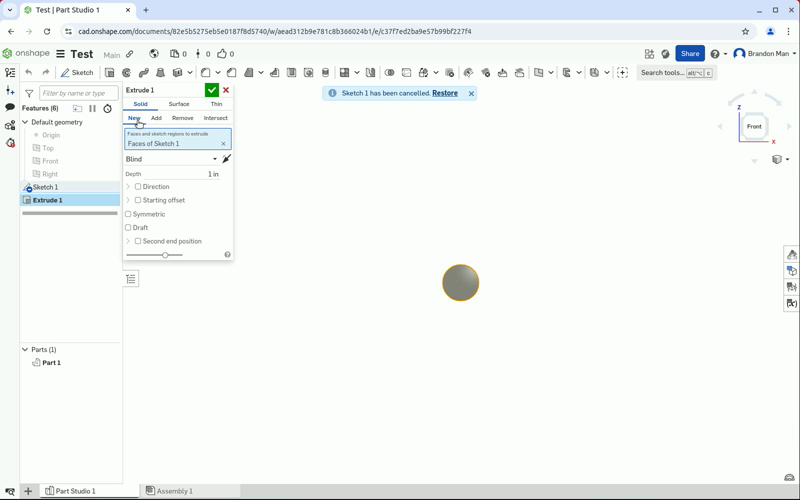
click(137, 120)
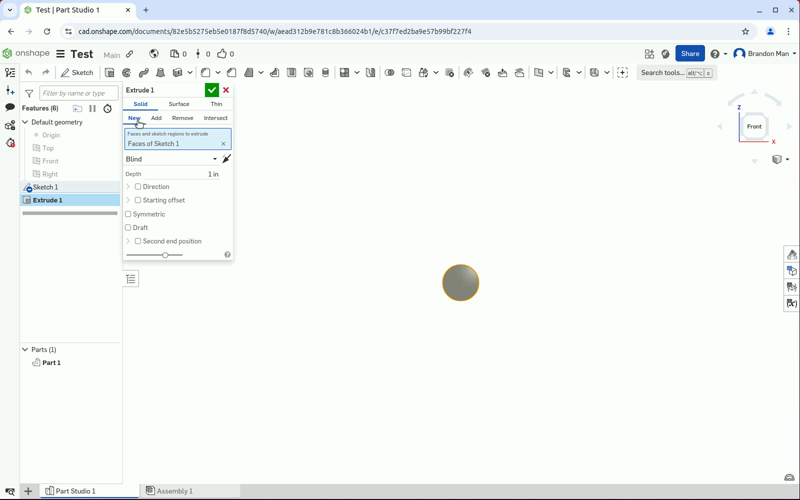
key(tab, 4)
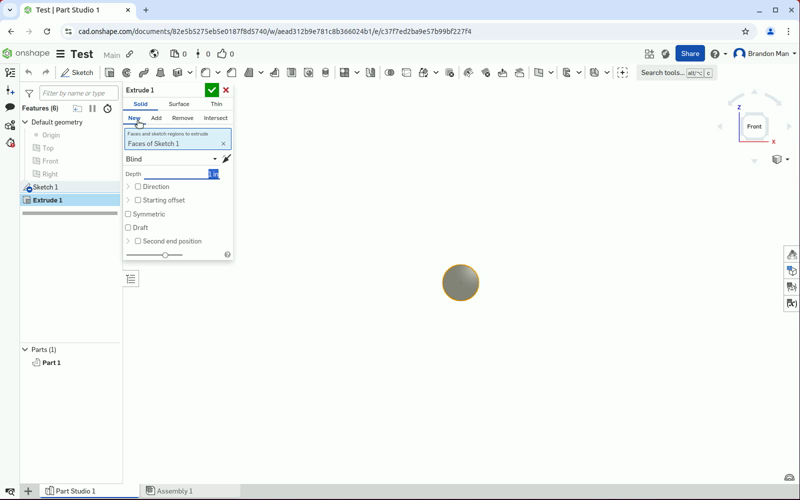
text(23.108)
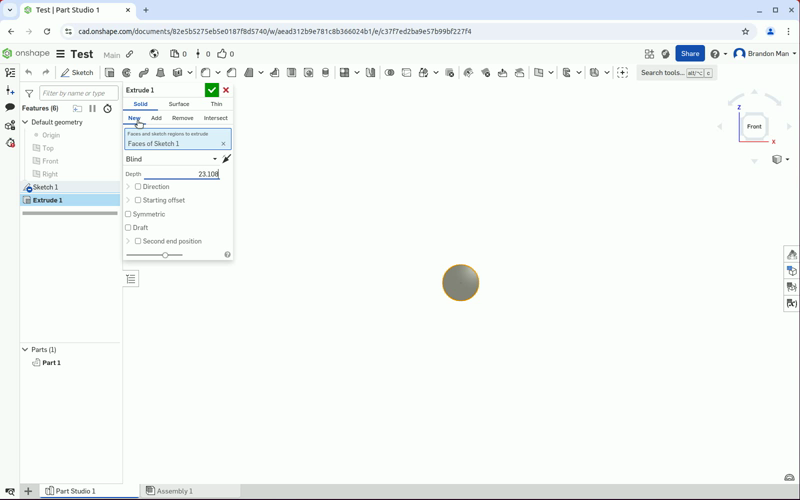
key(enter)
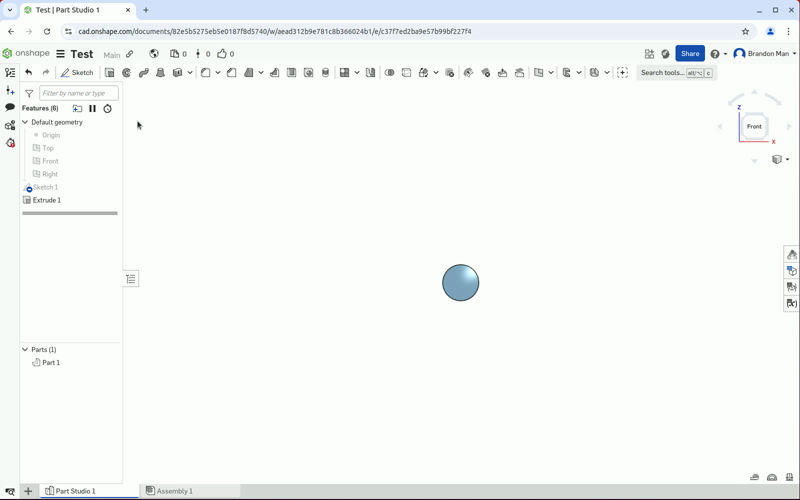
key(shift+h)
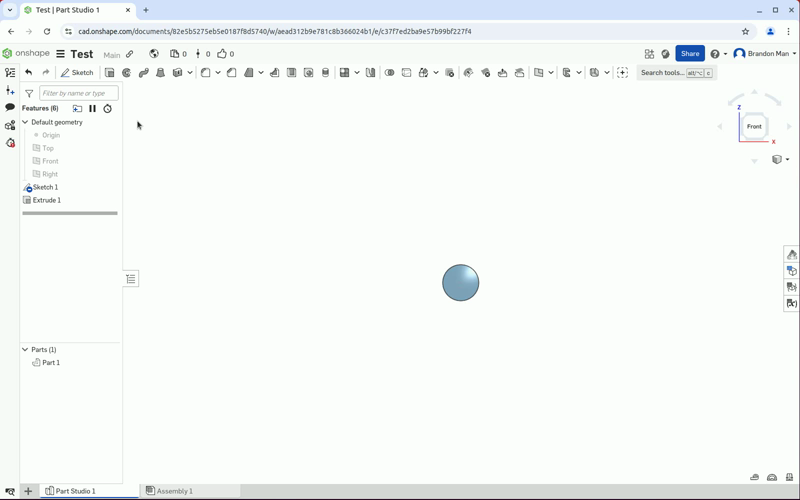
key(shift+h)
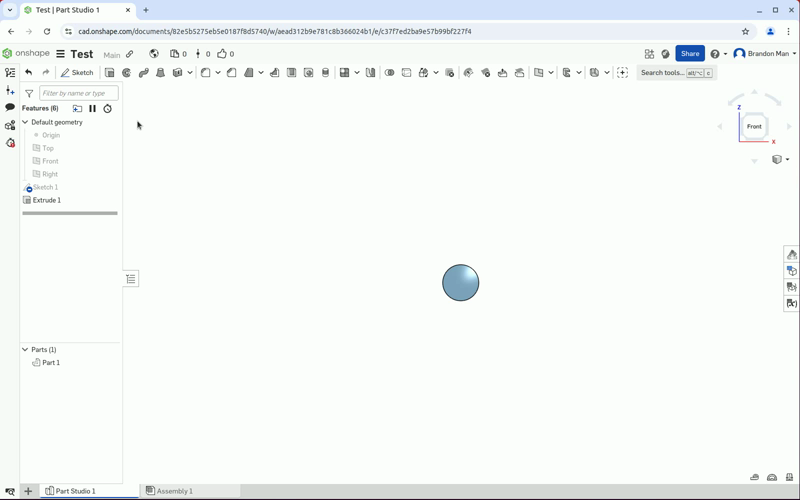
mouse_move(73, 189)
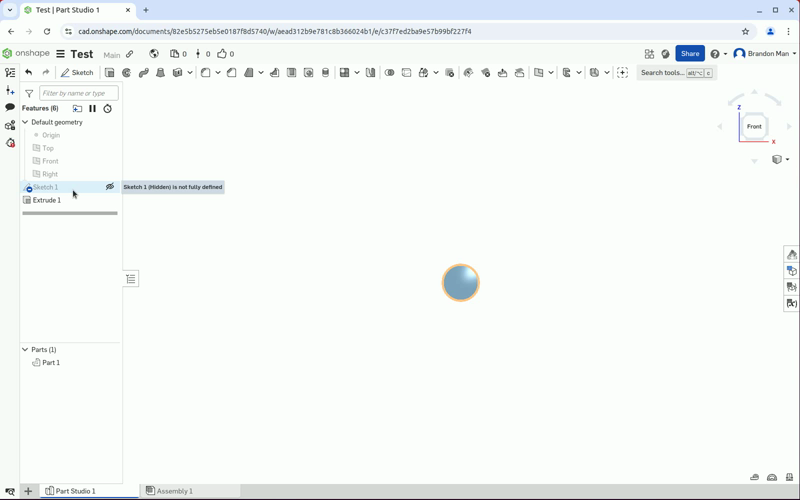
click(73, 189)
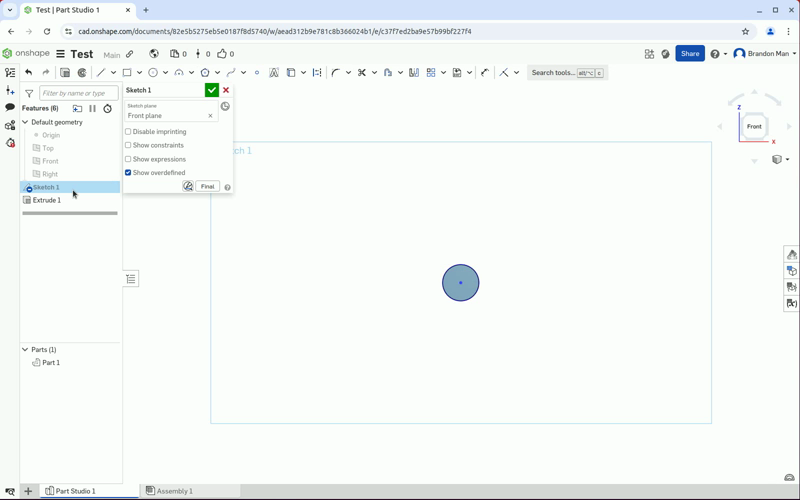
mouse_move(229, 92)
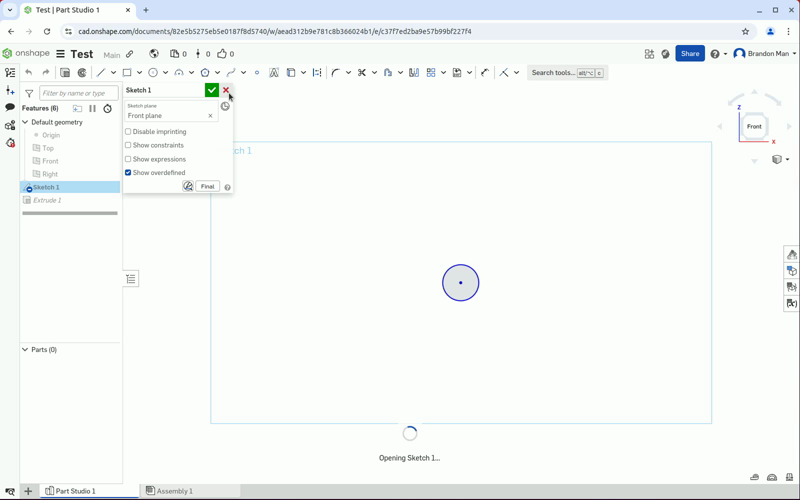
click(229, 92)
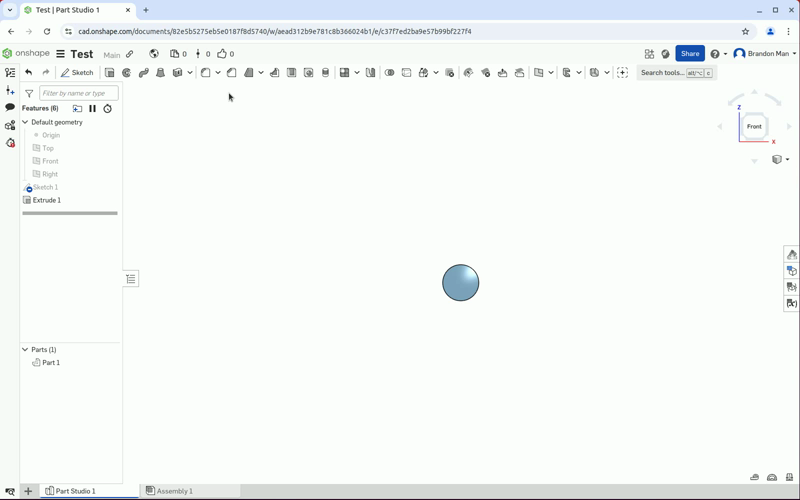
mouse_move(73, 352)
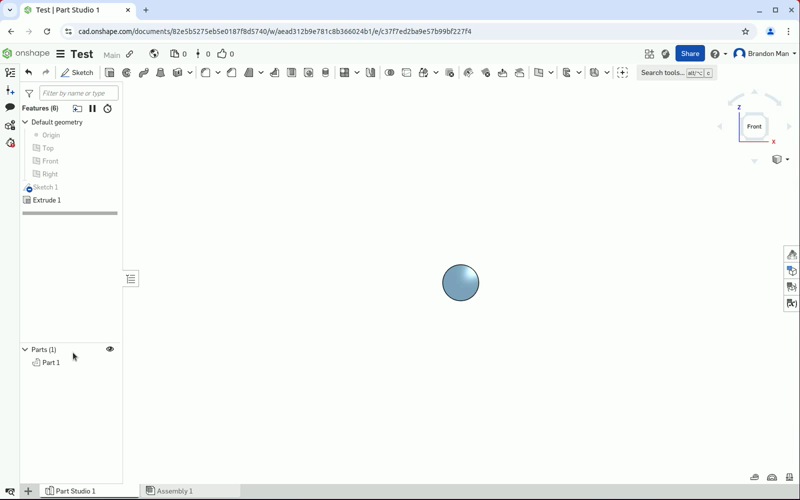
key(y)
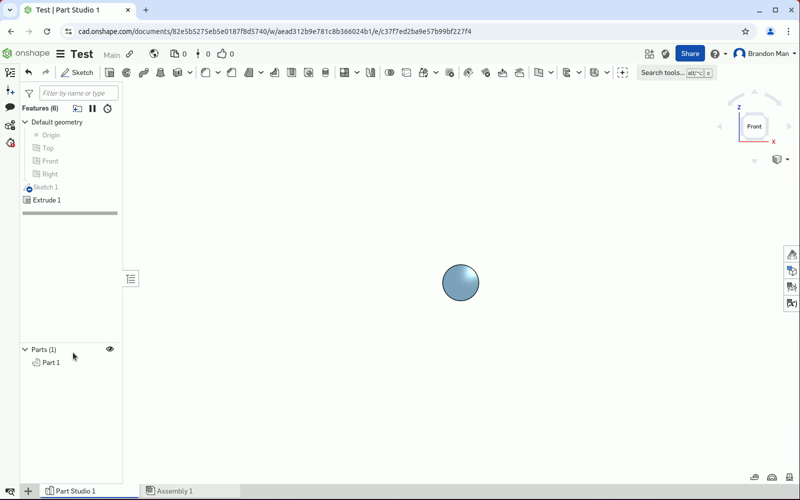
key(shift+p)
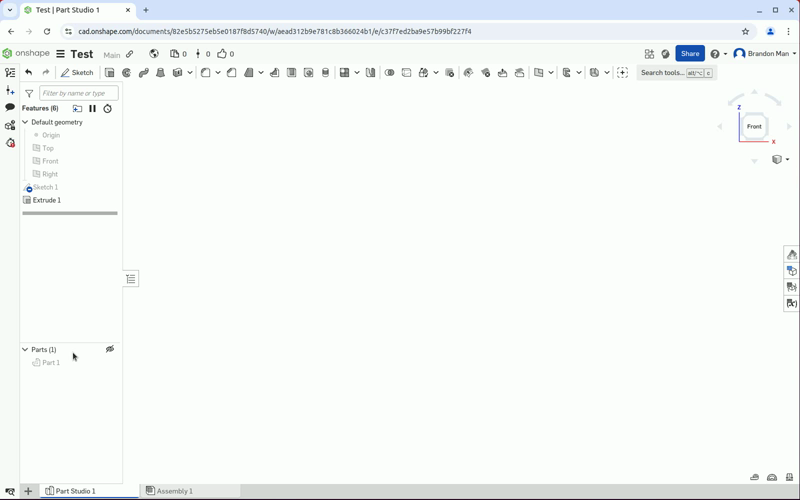
key(space)
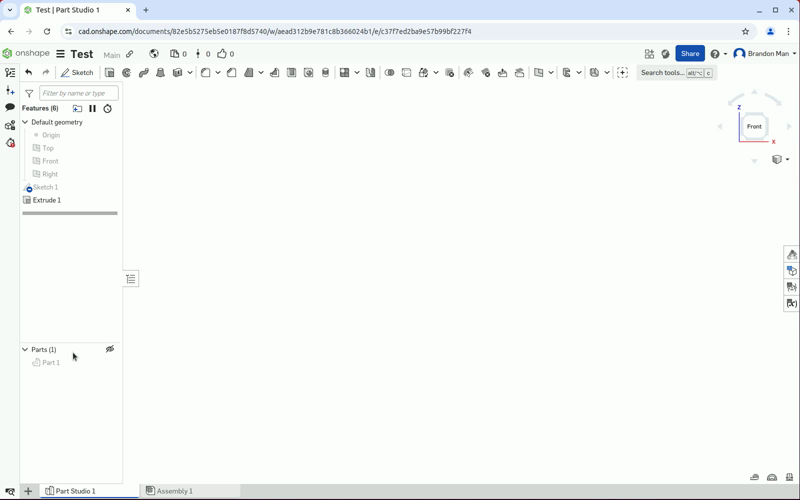
key_down(shift)
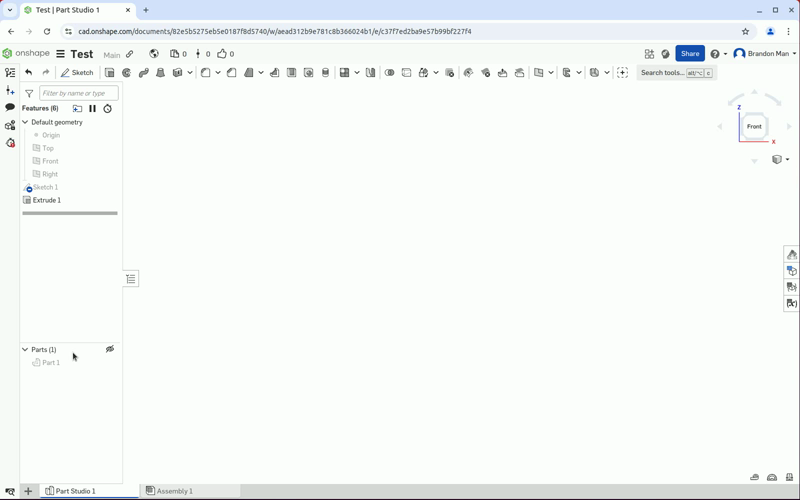
key(left)
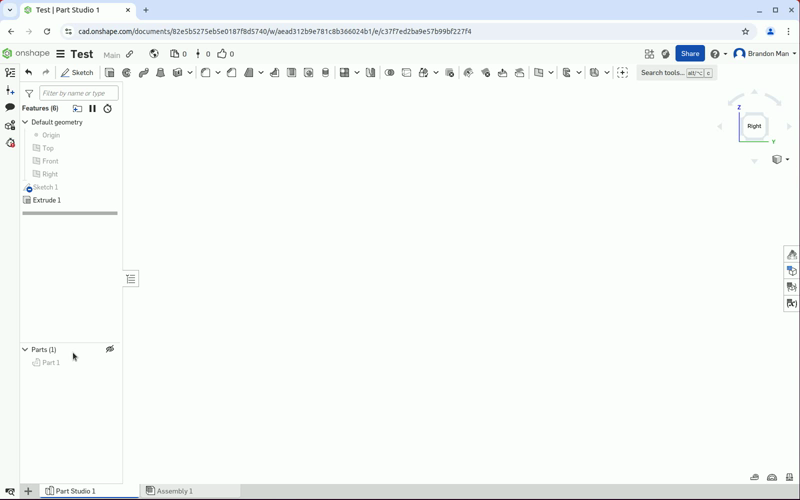
key_up(shift)
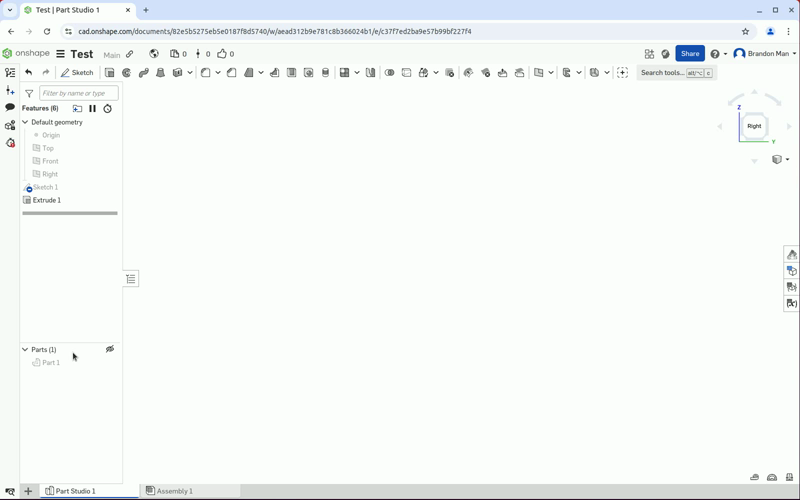
mouse_move(73, 352)
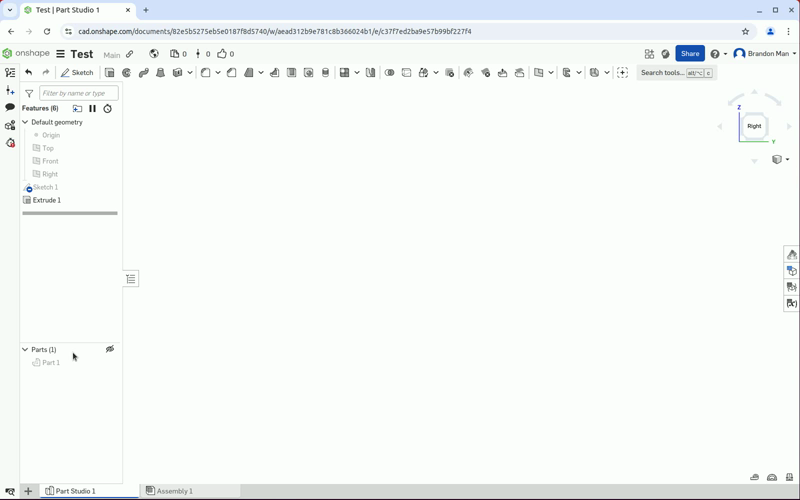
key(shift+y)
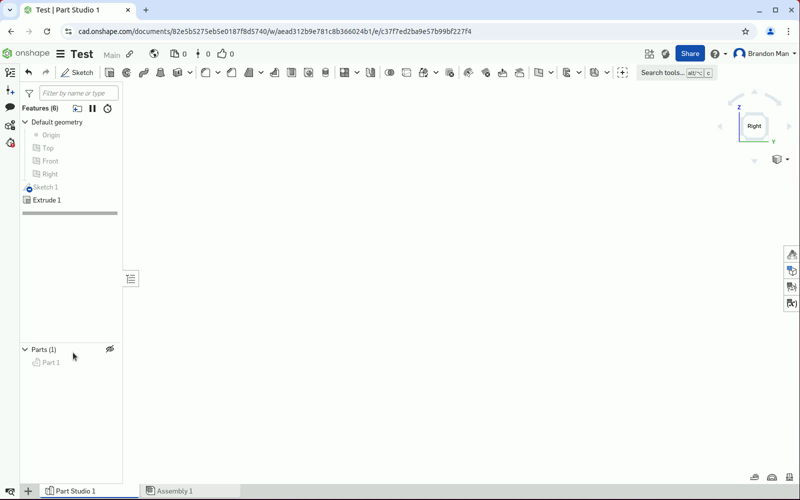
key(shift+s)
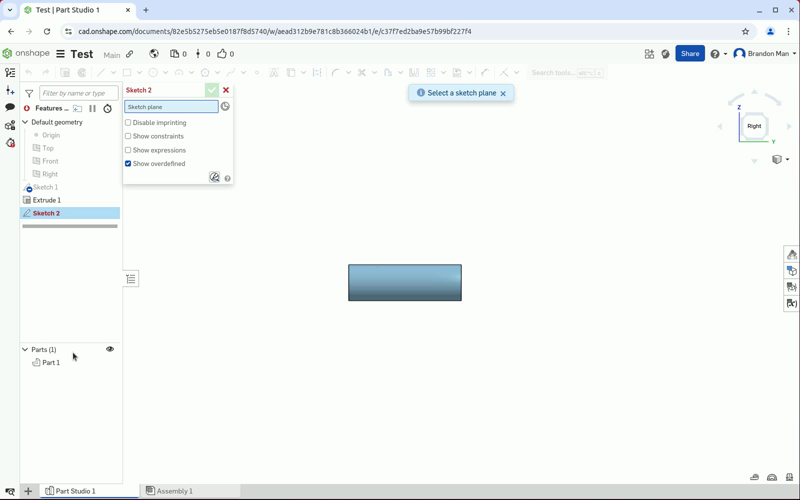
mouse_move(73, 176)
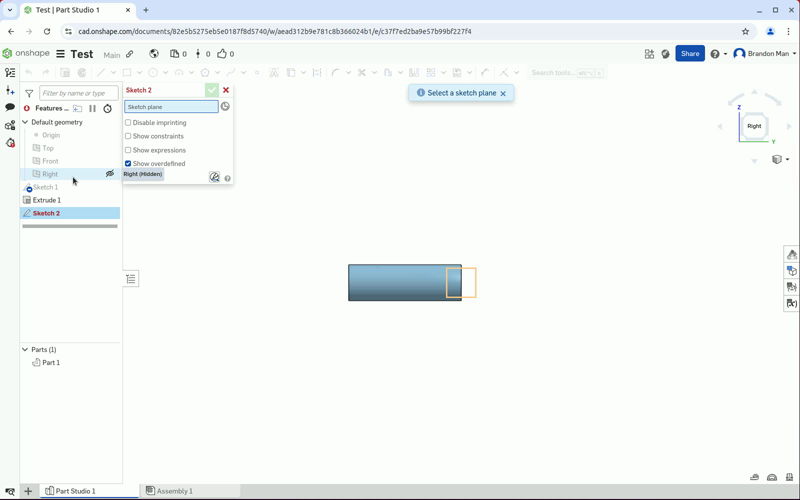
click(73, 176)
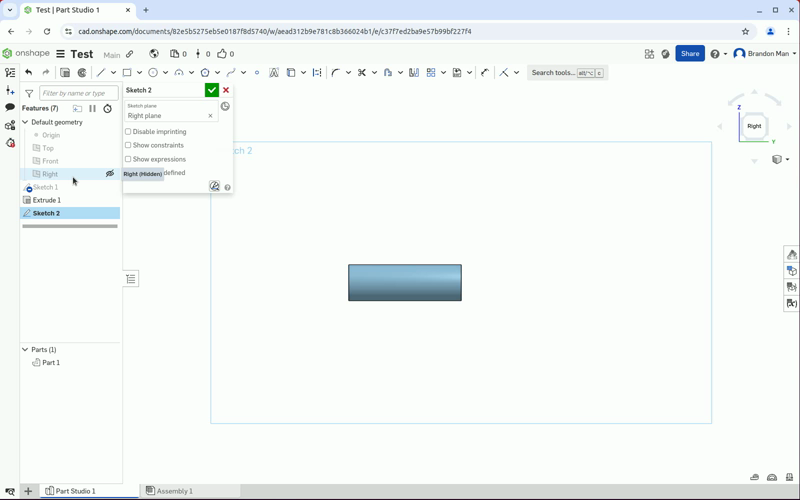
mouse_move(73, 352)
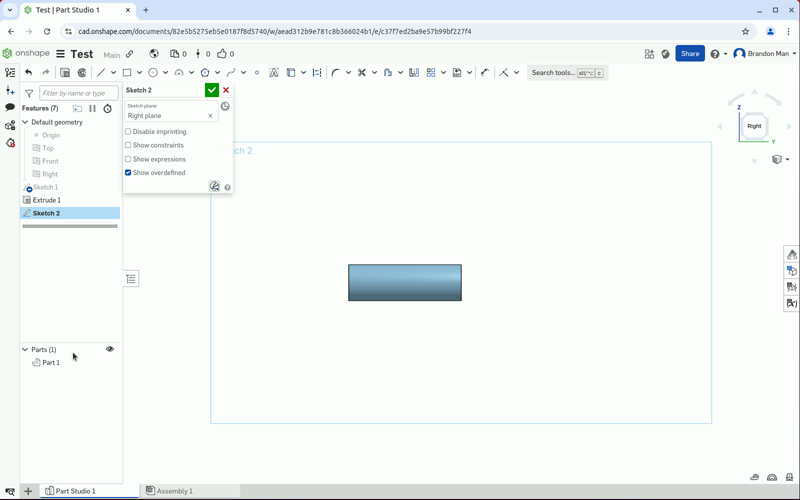
key(y)
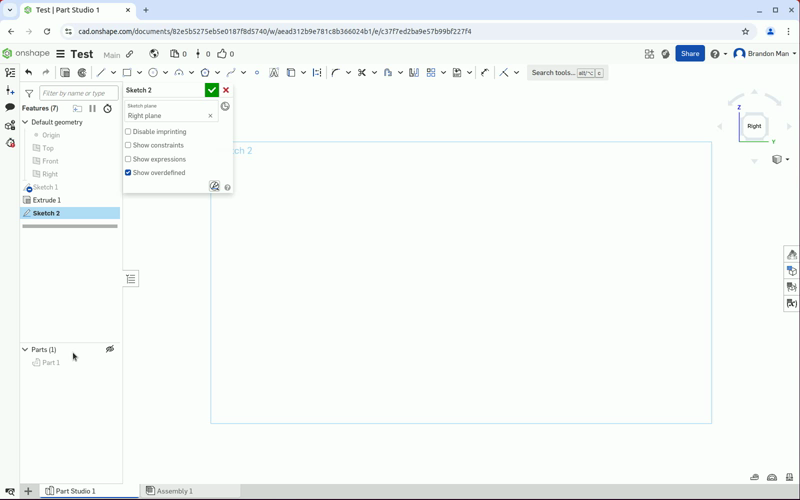
key(c)
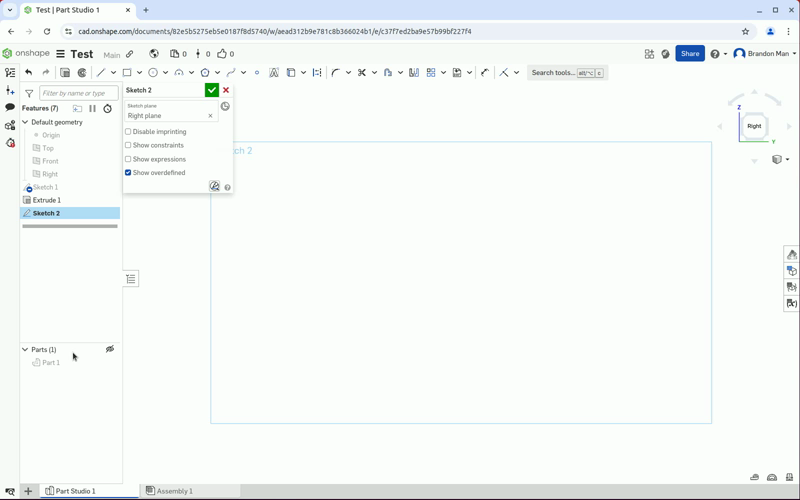
key_down(shift)
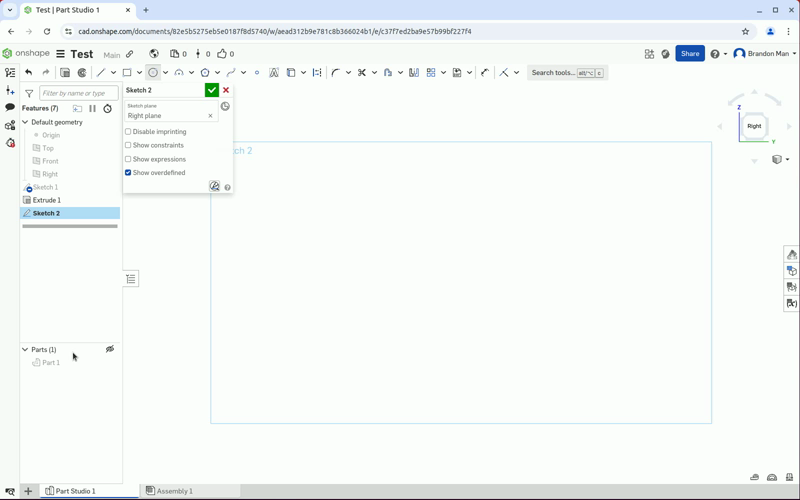
mouse_move(461, 282)
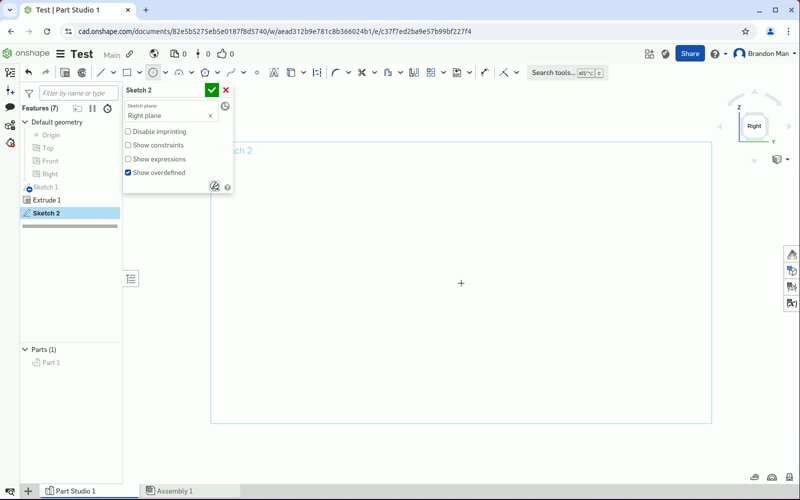
click(461, 282)
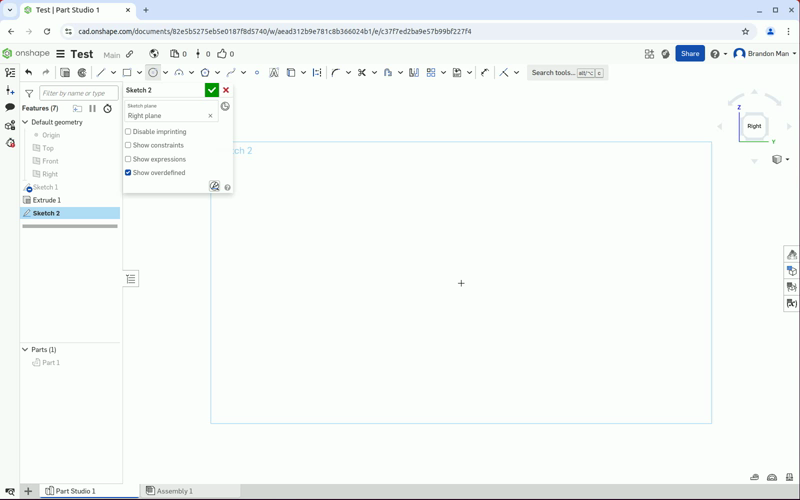
key_up(shift)
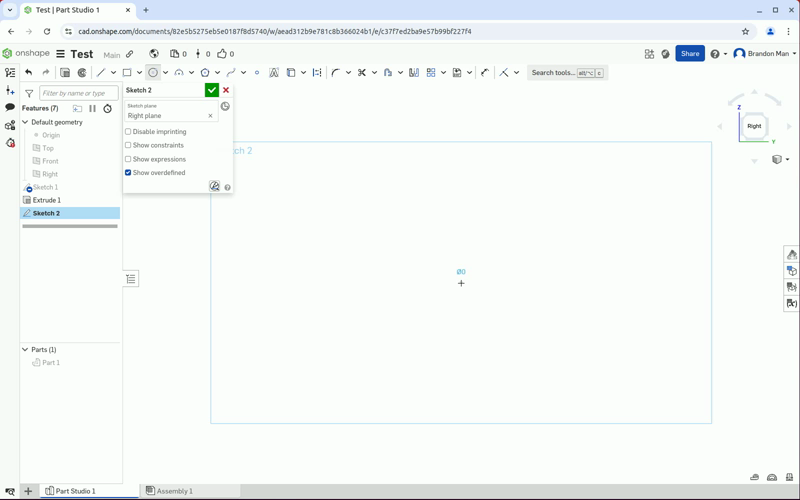
mouse_move(517, 282)
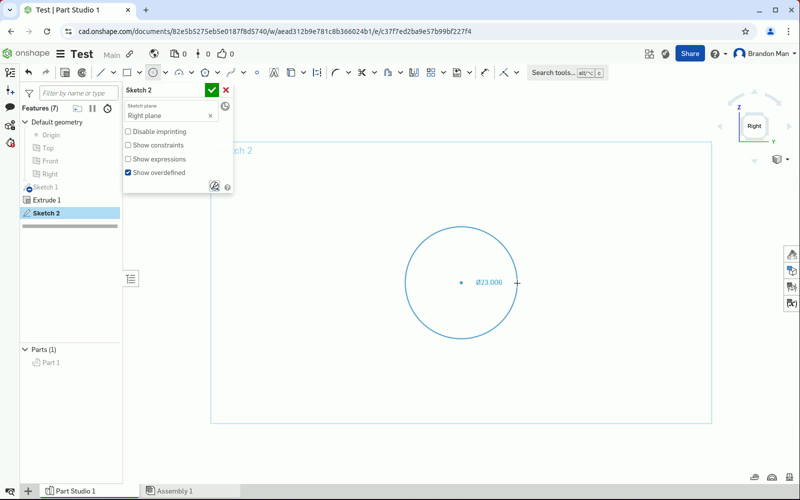
click(517, 282)
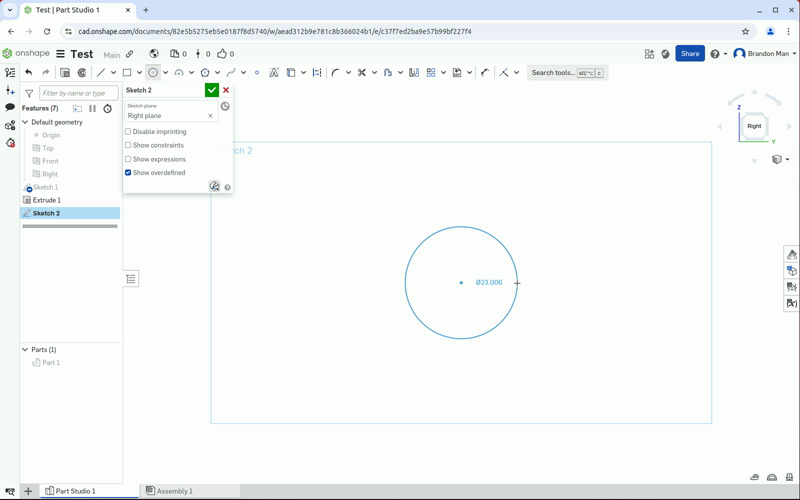
key(esc)
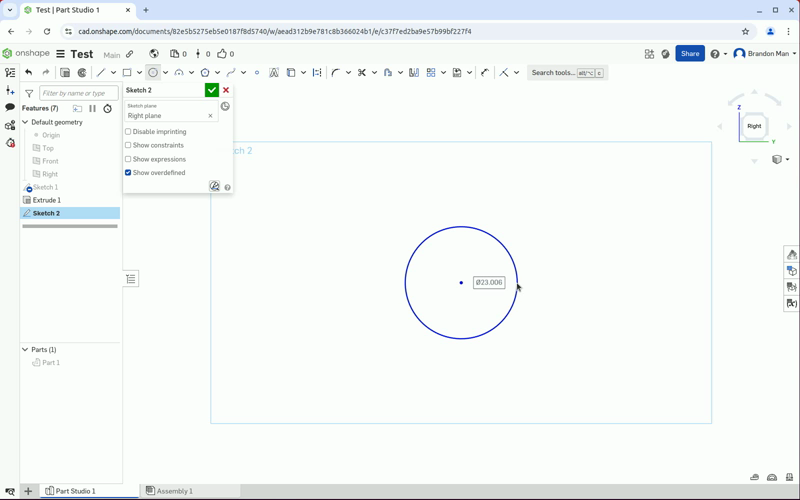
mouse_move(486, 304)
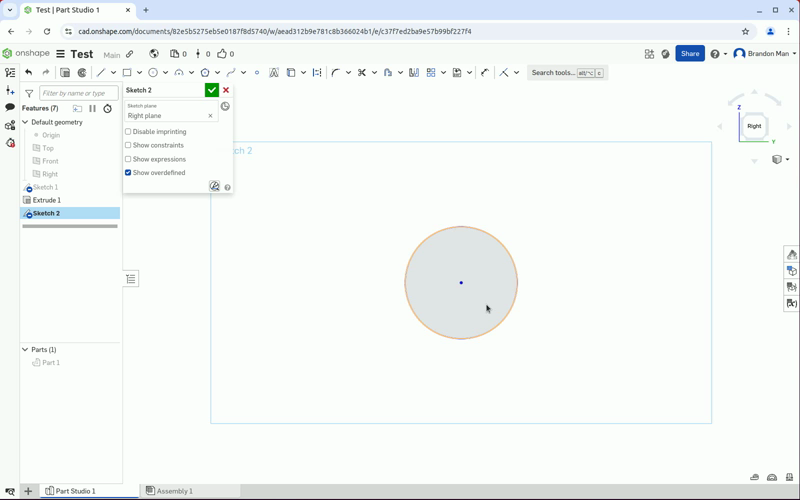
click(486, 304)
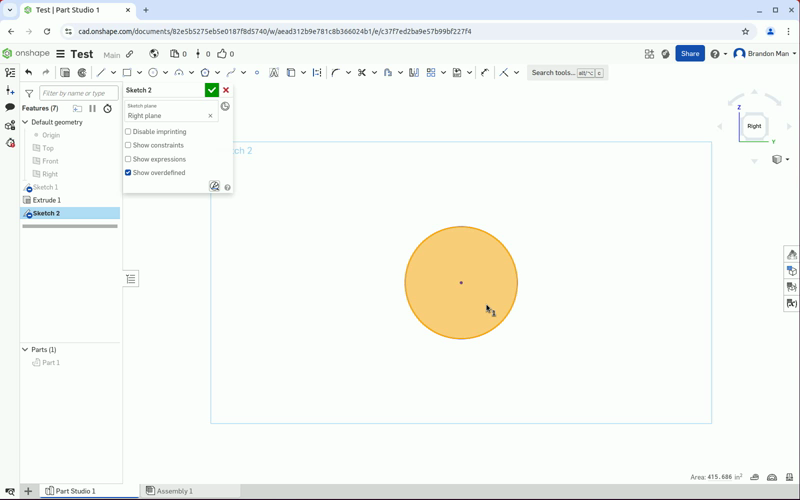
mouse_move(73, 352)
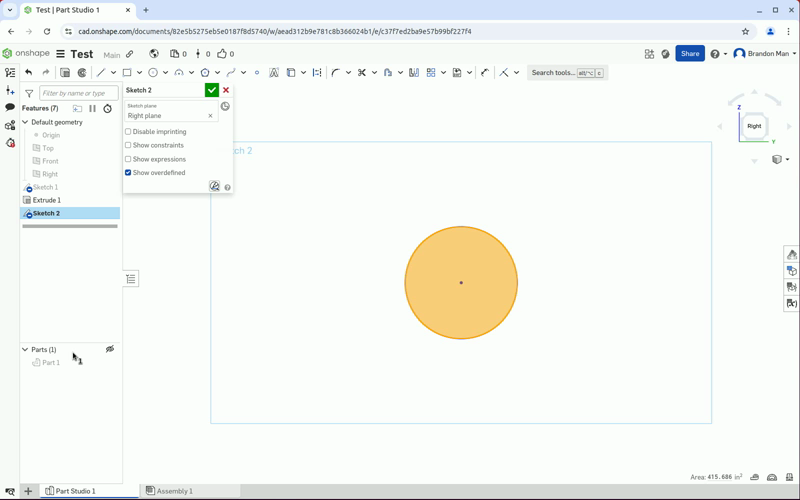
key(shift+y)
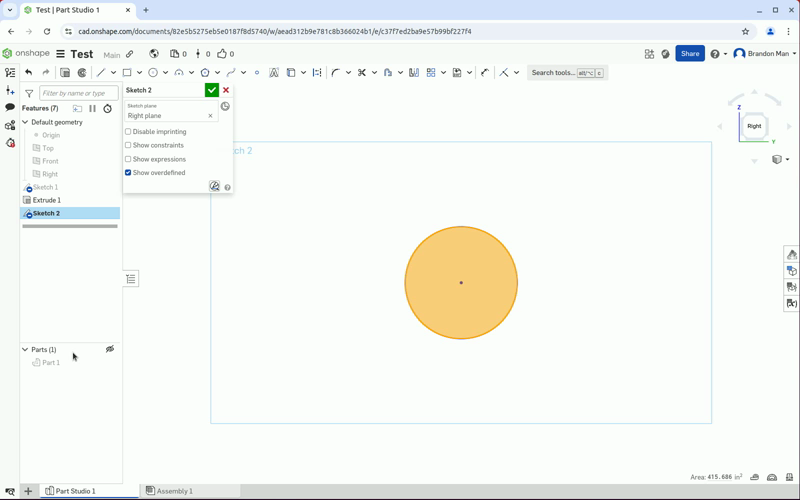
key(shift+e)
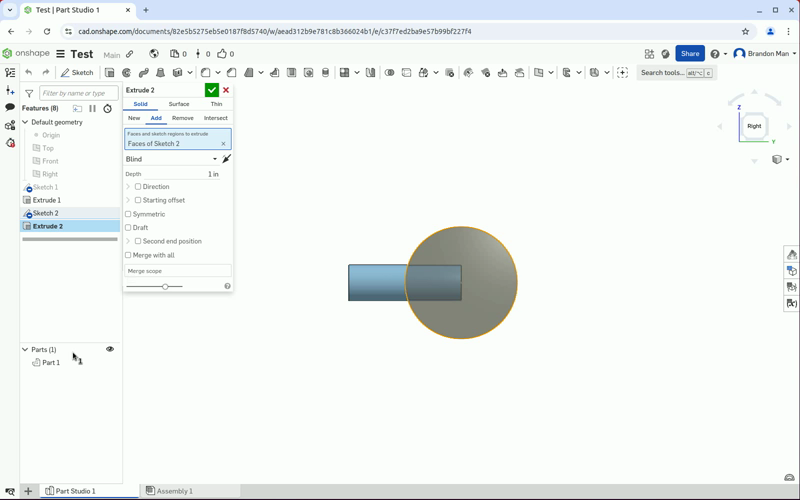
mouse_move(143, 106)
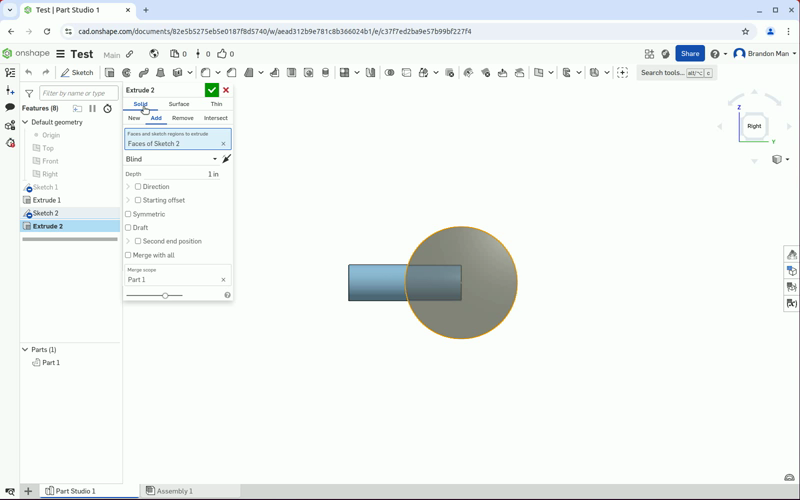
click(143, 106)
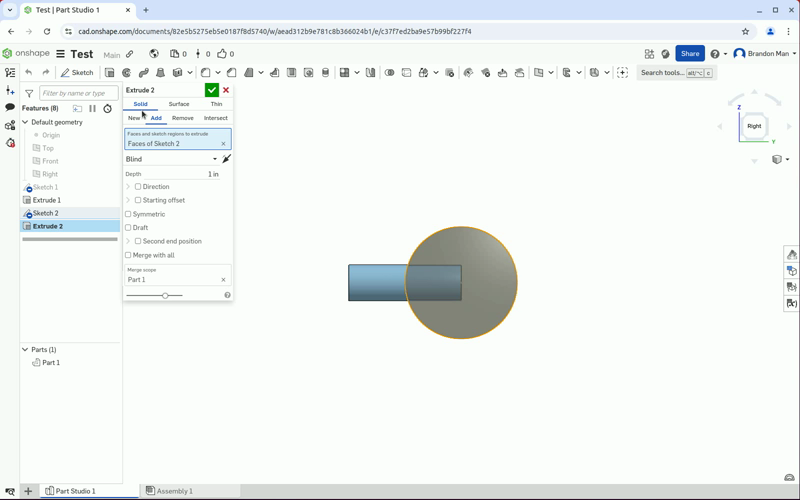
mouse_move(137, 120)
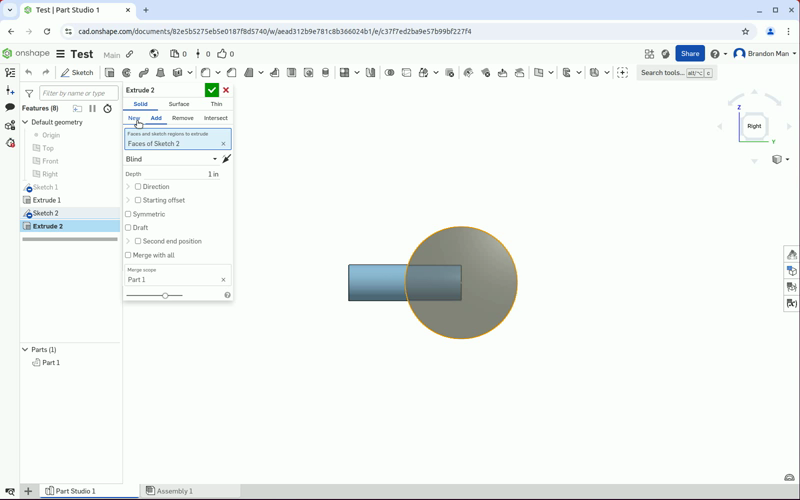
click(137, 120)
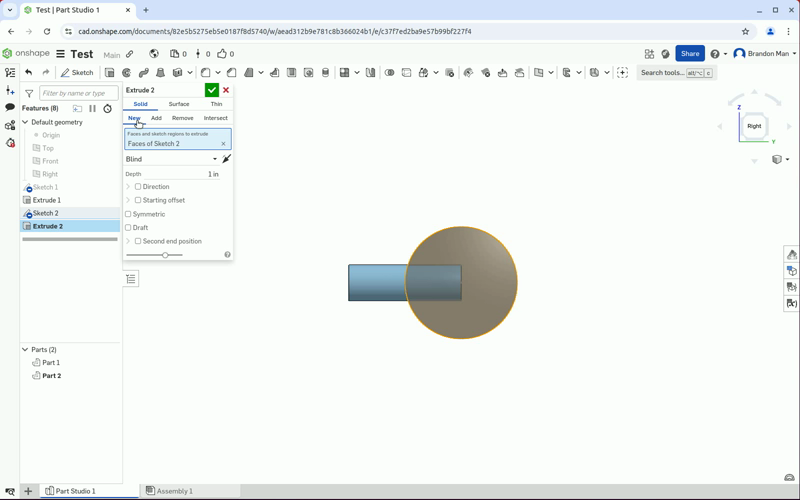
key(tab, 4)
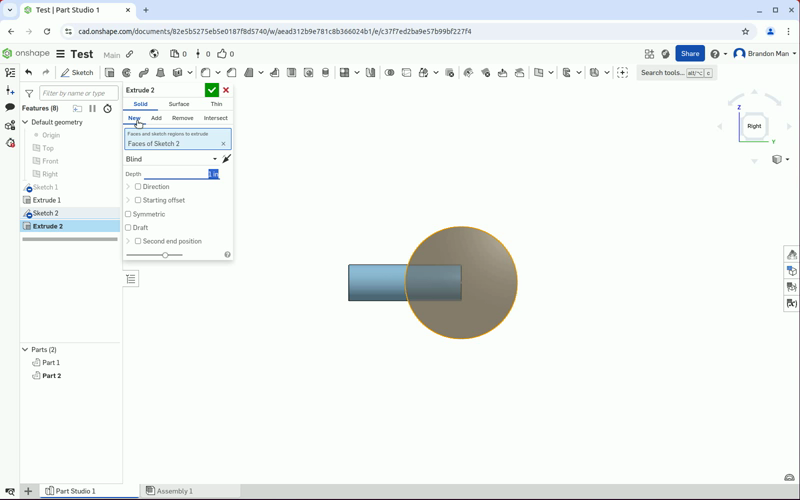
text(7.222)
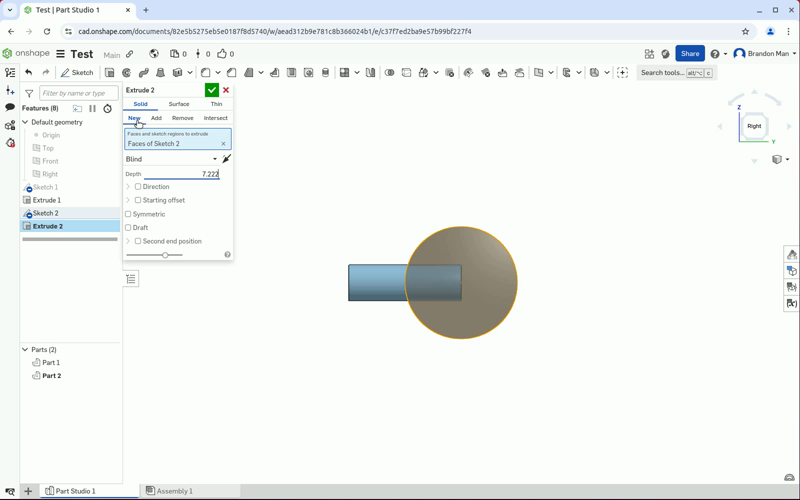
key(tab, 3)
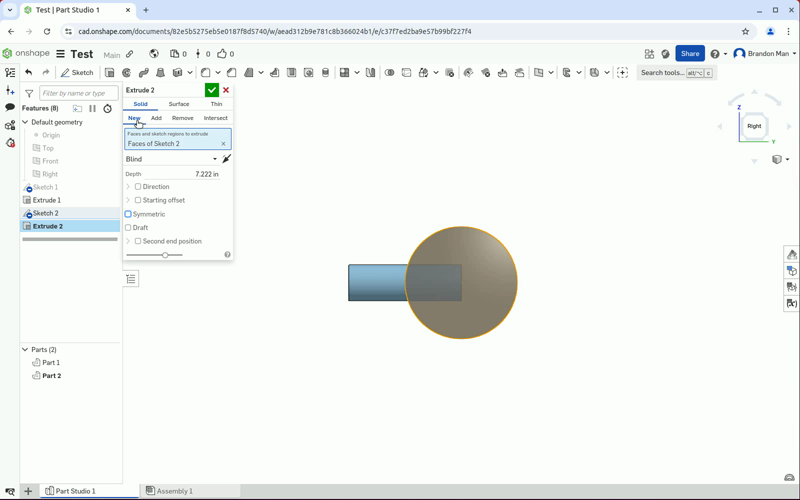
key(space)
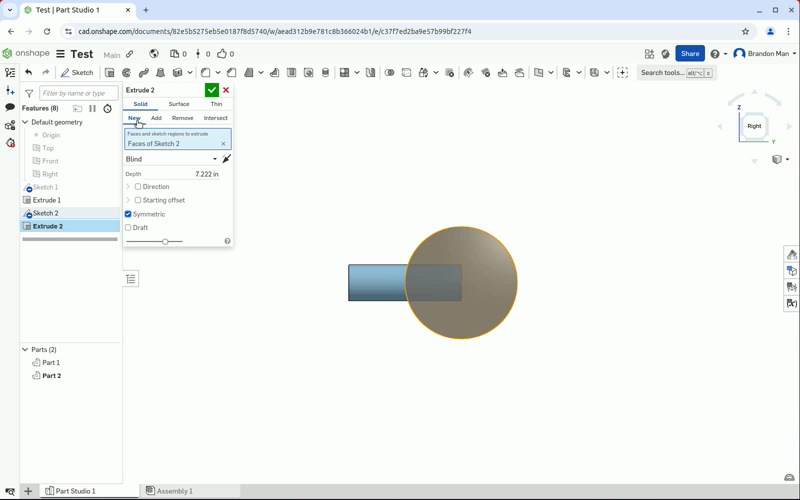
key(enter)
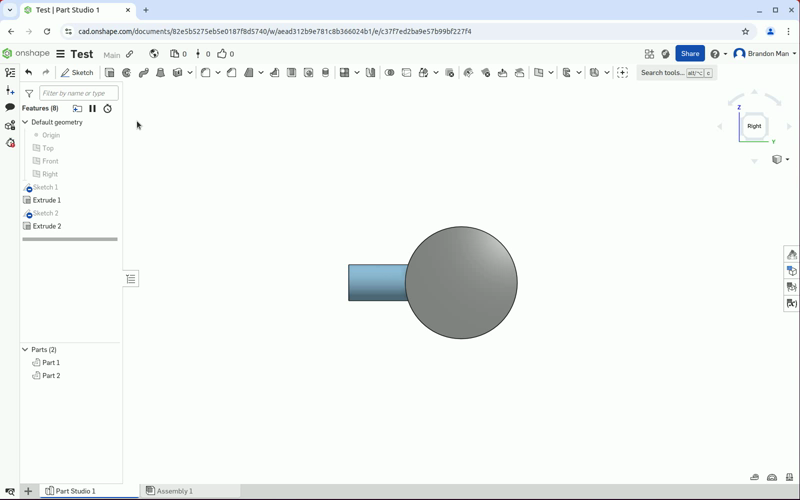
key(shift+h)
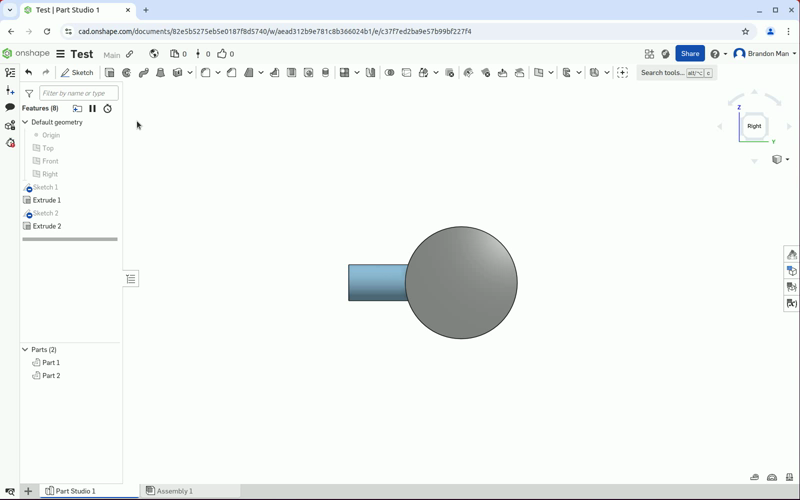
key(shift+h)
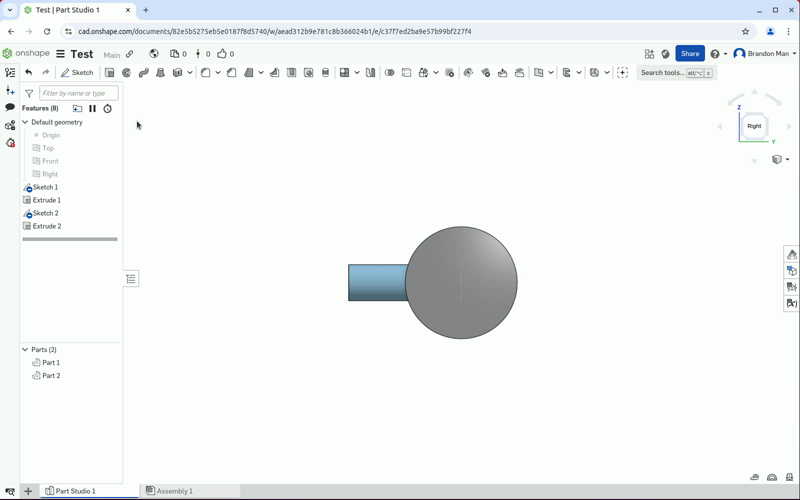
key(shift+7)
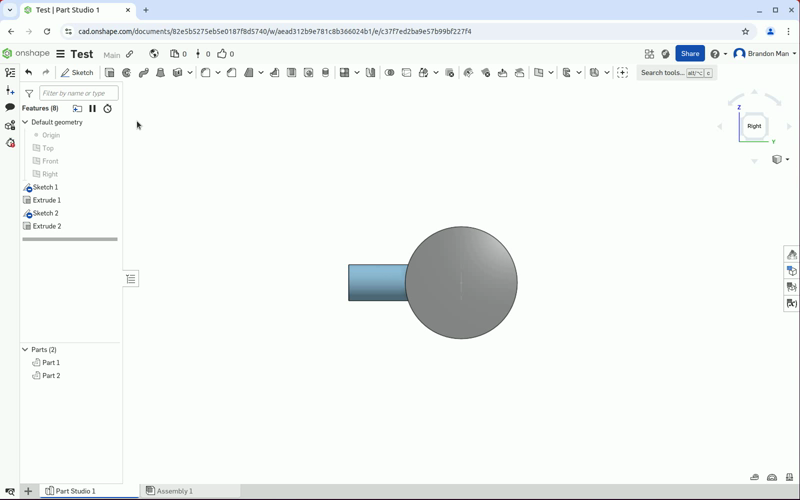
key(right, 2)
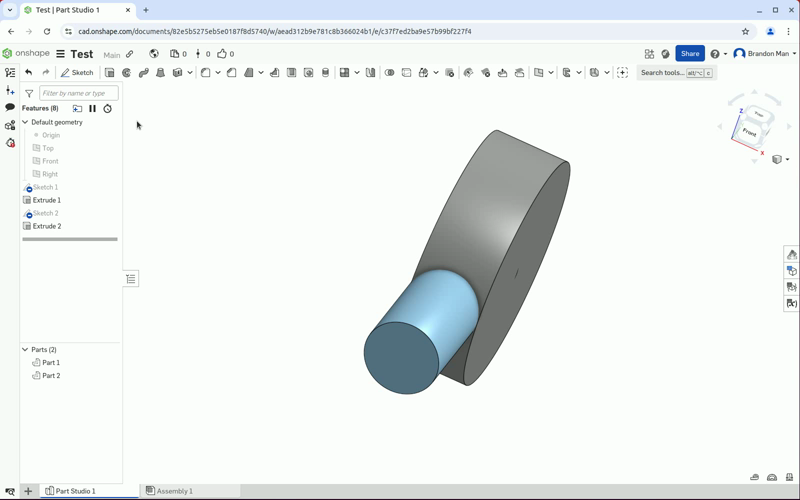
key(down, 2)
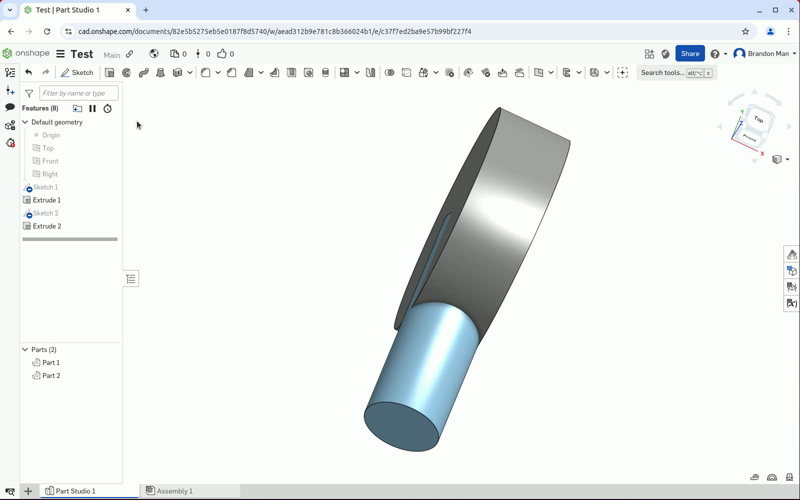
key(up, 2)
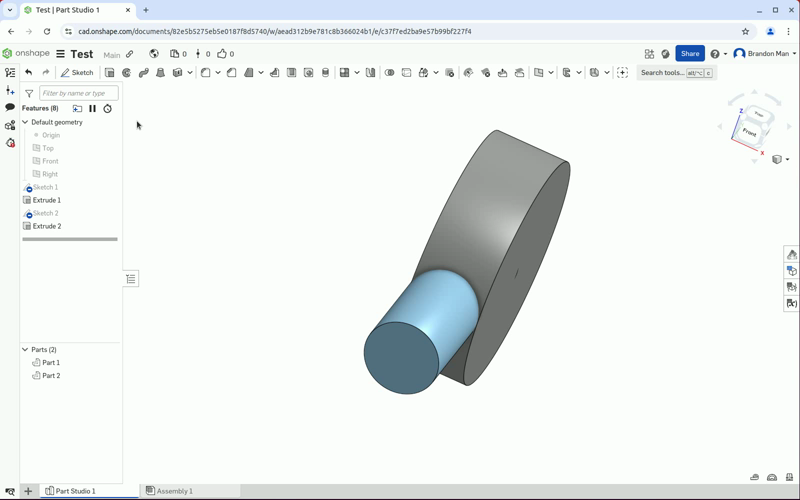
key(left, 2)
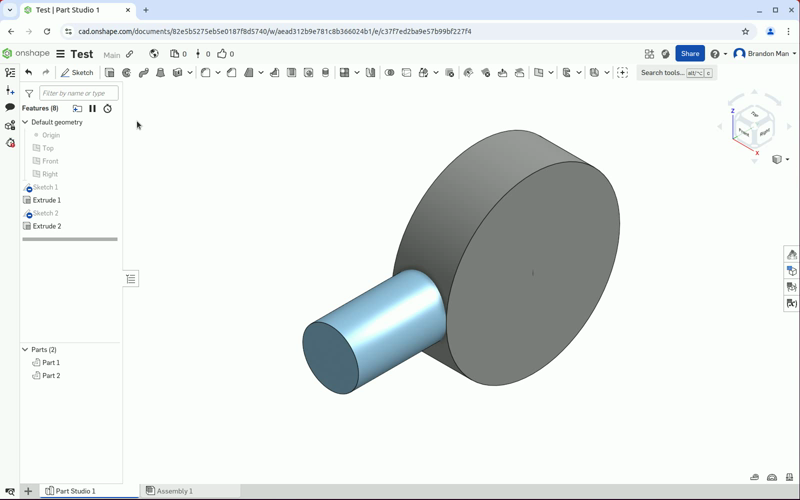
mouse_move(73, 189)
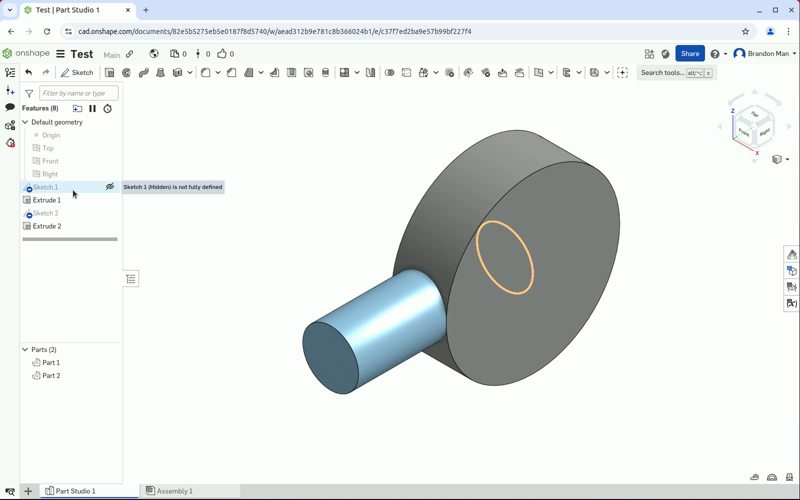
click(73, 189)